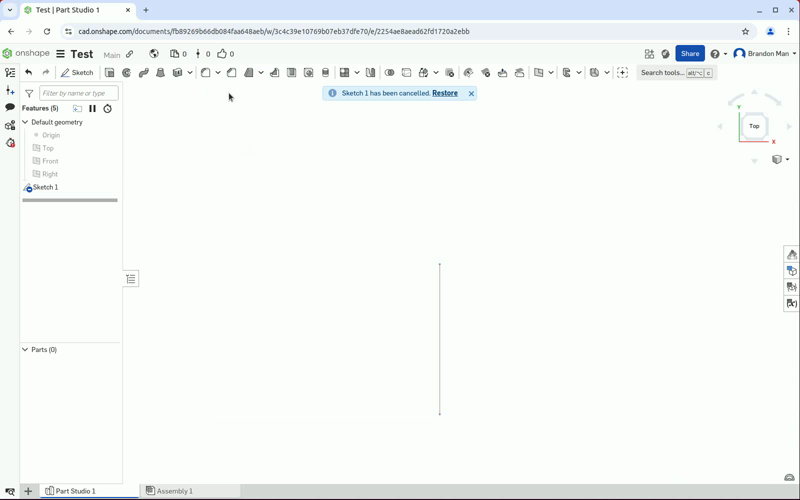
key(shift+h)
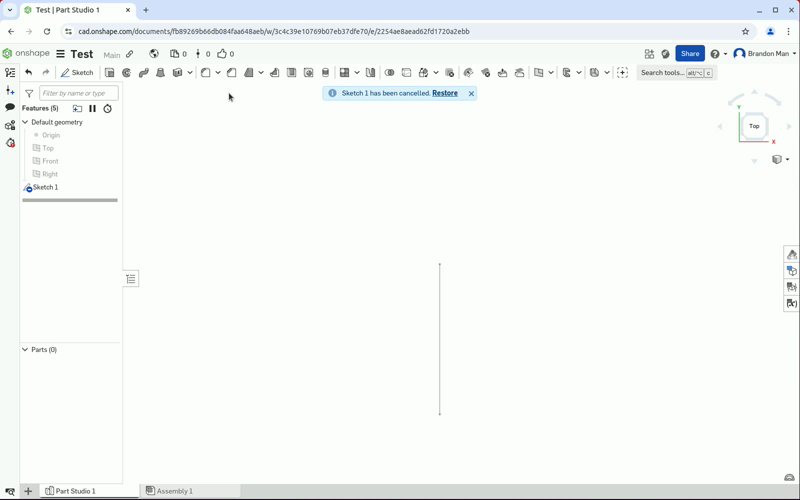
key(shift+s)
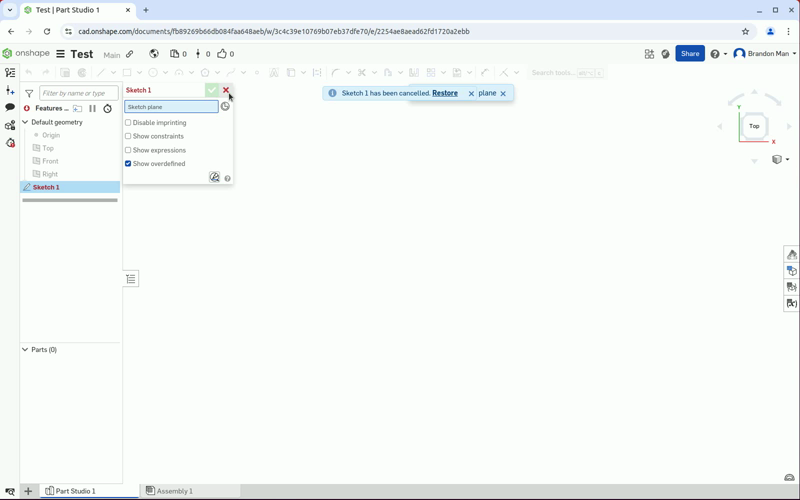
mouse_move(73, 150)
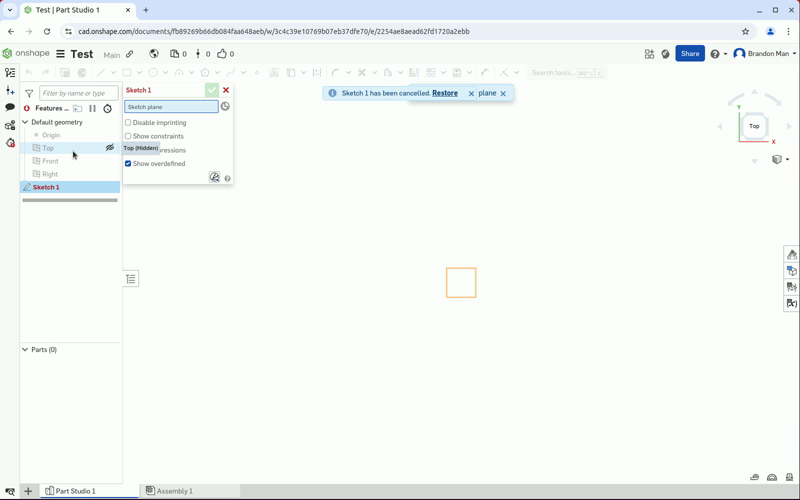
click(73, 150)
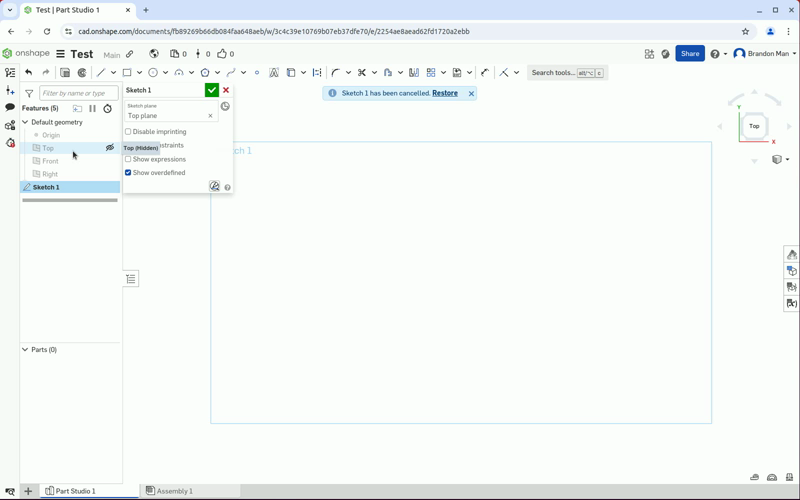
mouse_move(73, 352)
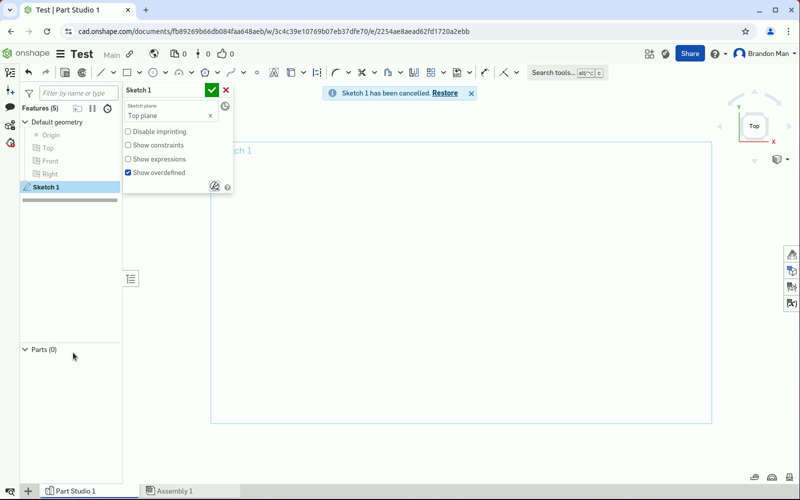
key(y)
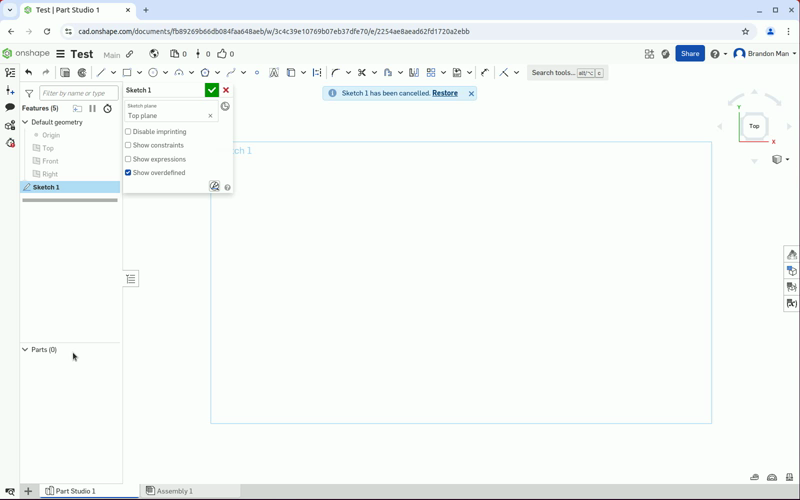
key(c)
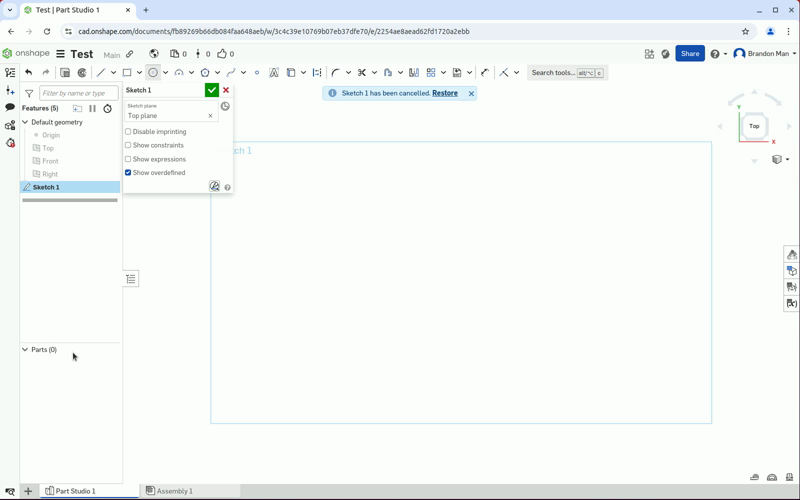
key_down(shift)
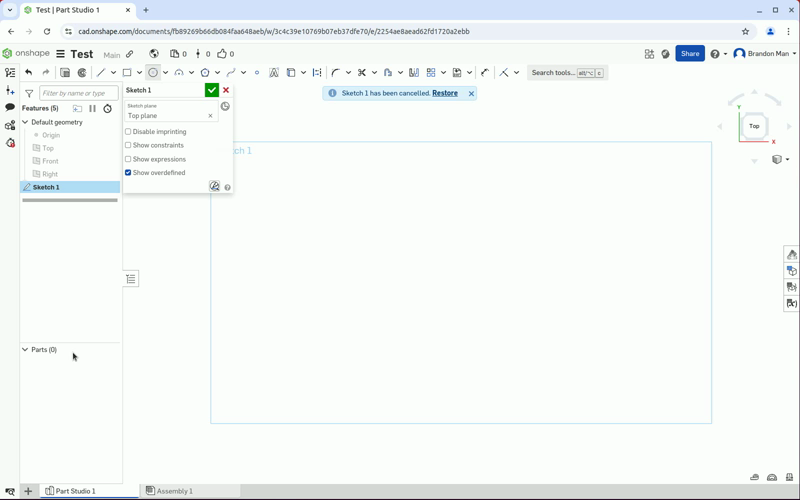
mouse_move(461, 282)
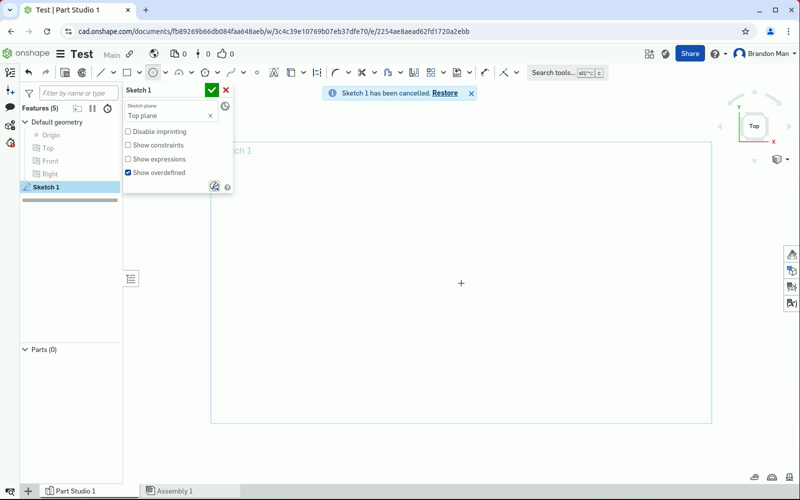
click(461, 282)
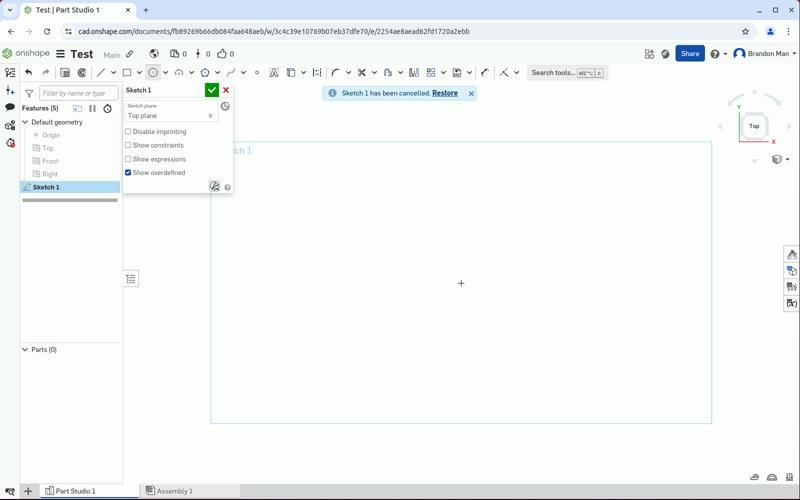
key_up(shift)
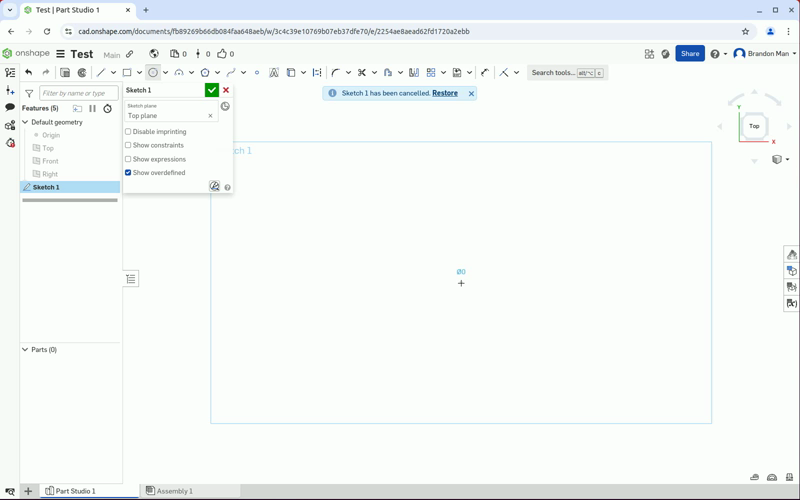
mouse_move(534, 282)
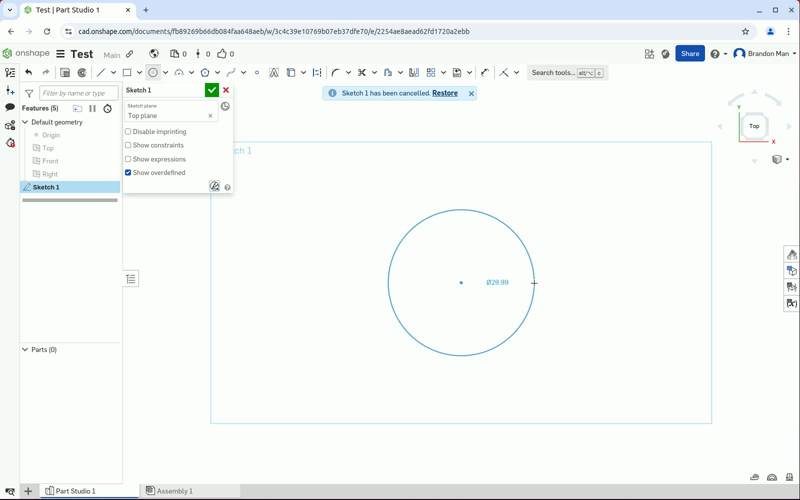
click(534, 282)
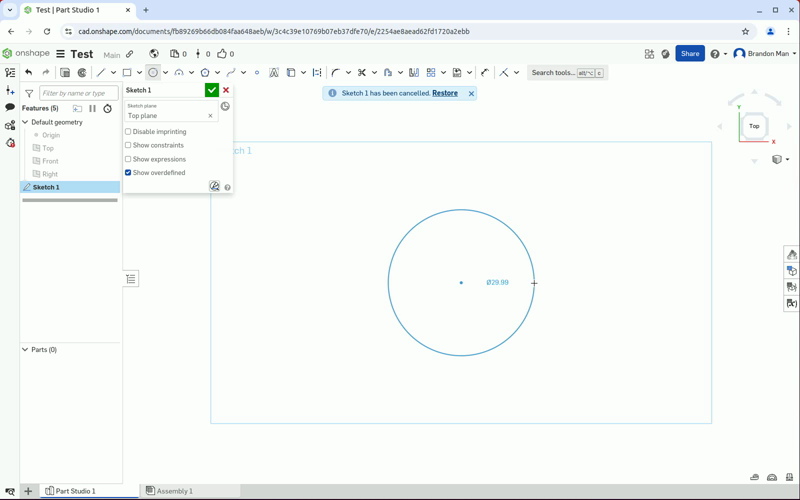
key(esc)
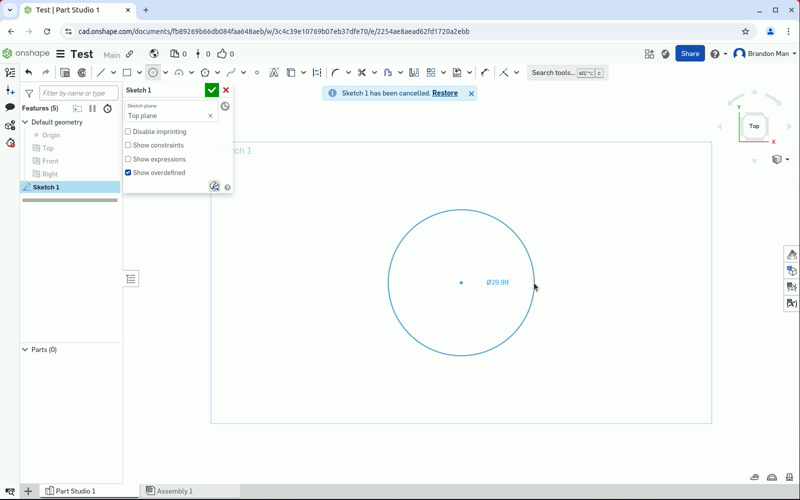
key(c)
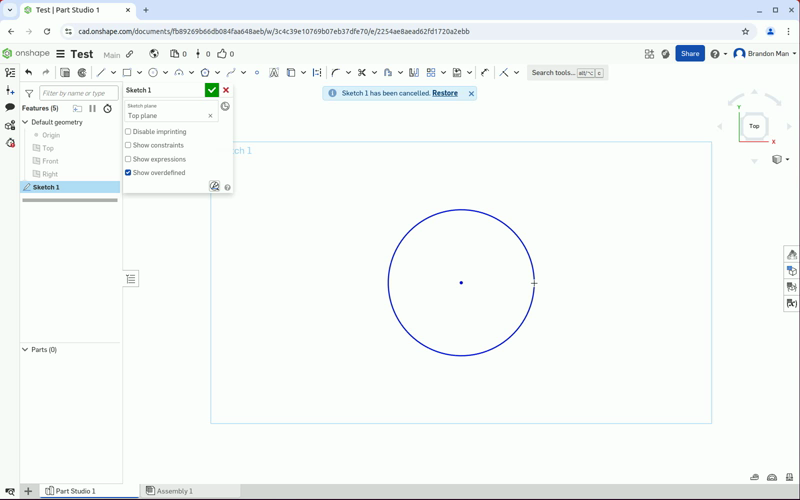
key_down(shift)
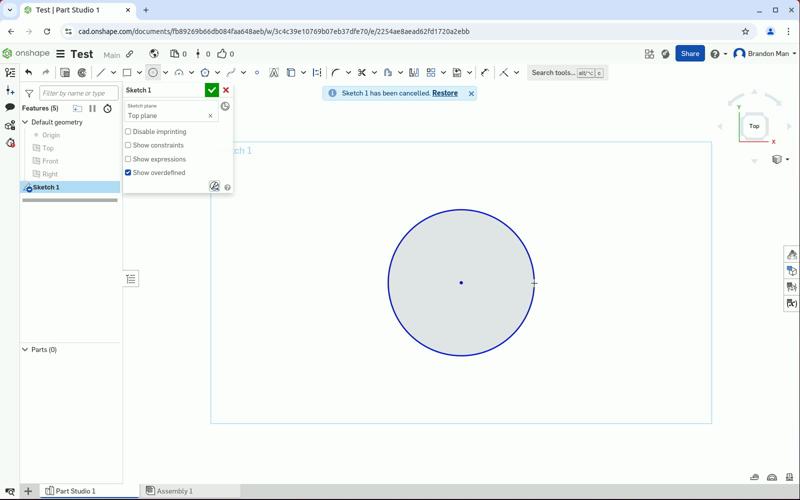
mouse_move(461, 282)
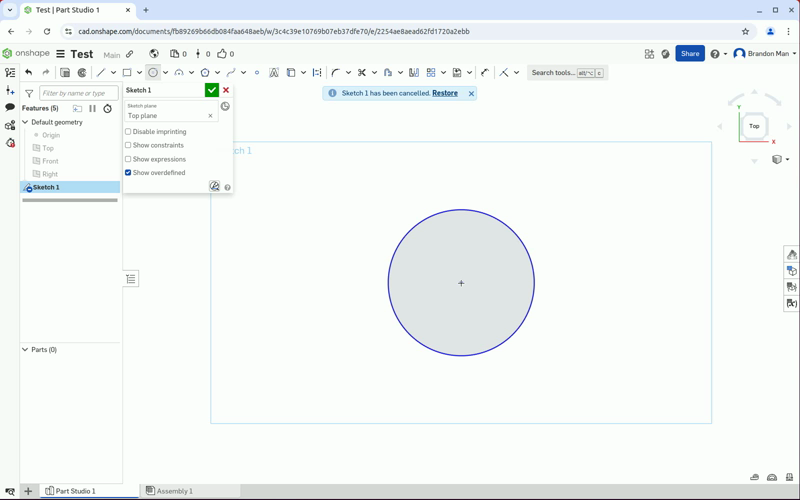
click(461, 282)
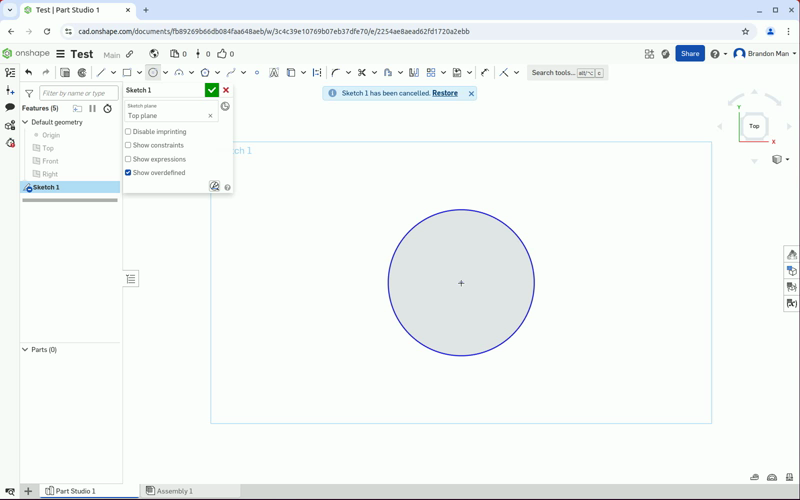
key_up(shift)
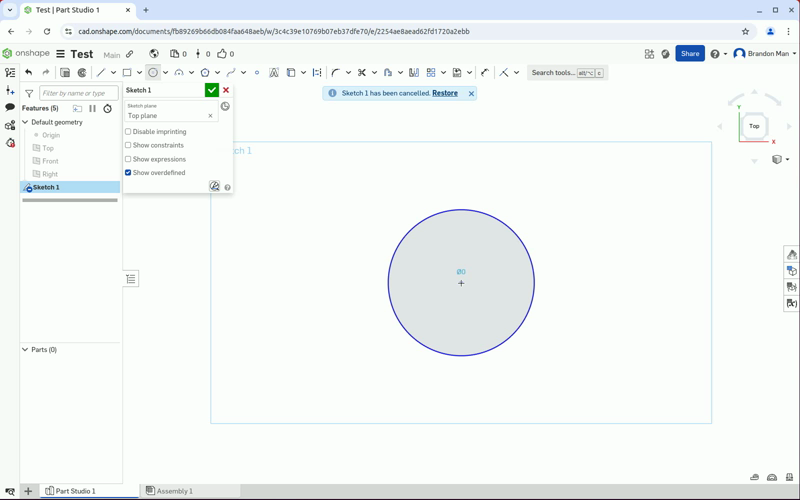
mouse_move(506, 282)
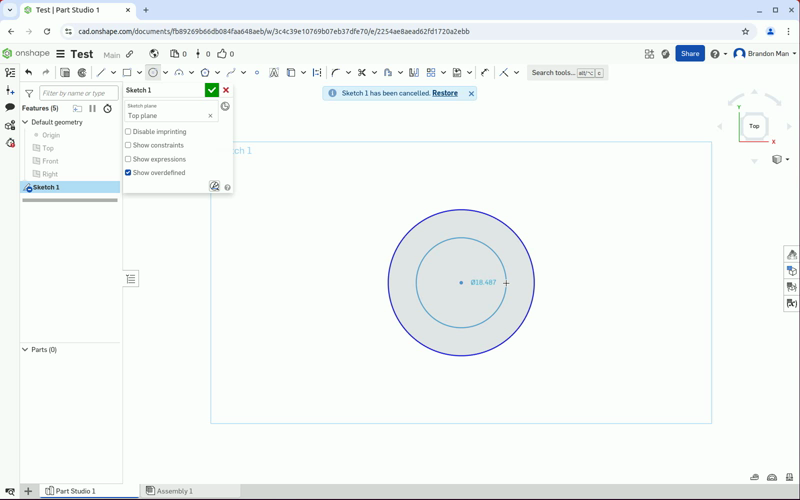
click(506, 282)
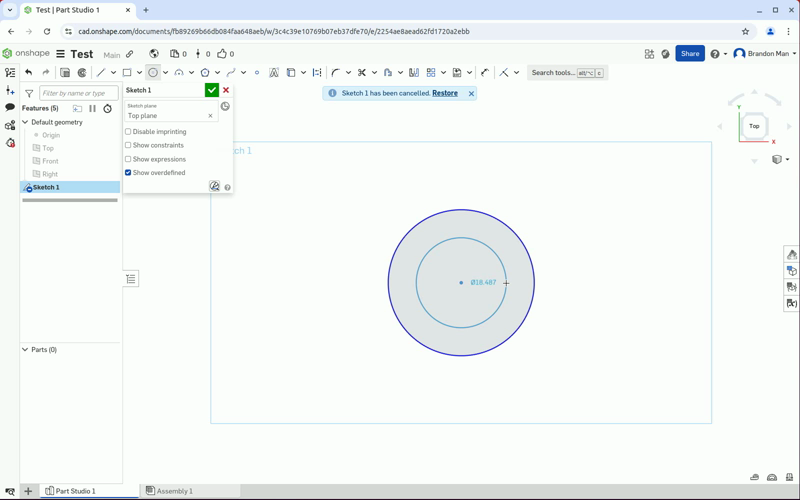
key(esc)
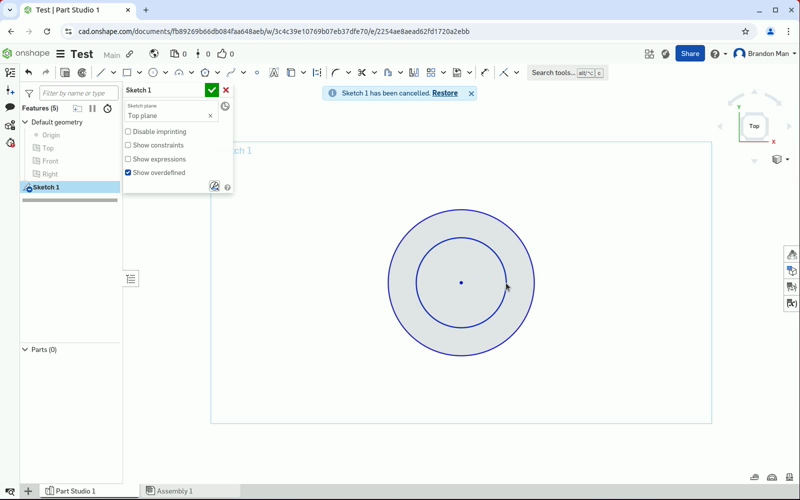
mouse_move(447, 344)
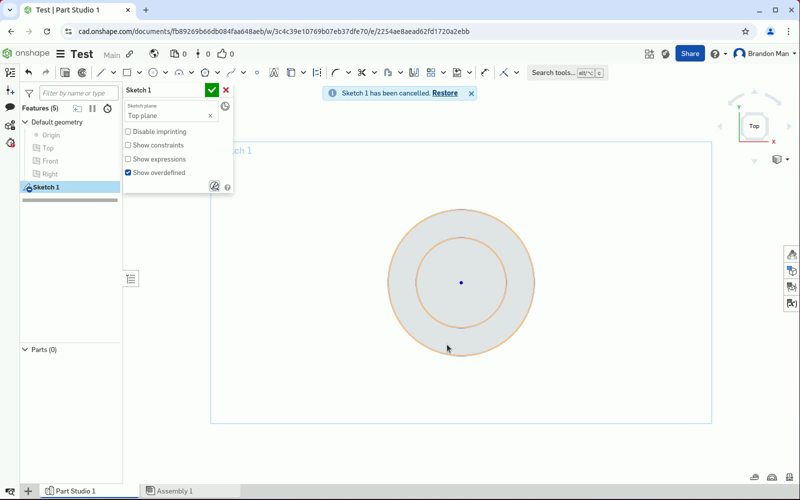
click(447, 344)
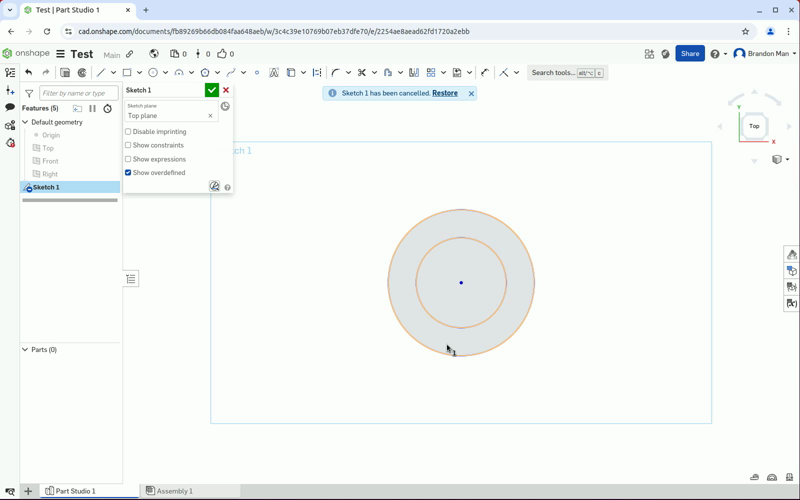
mouse_move(73, 352)
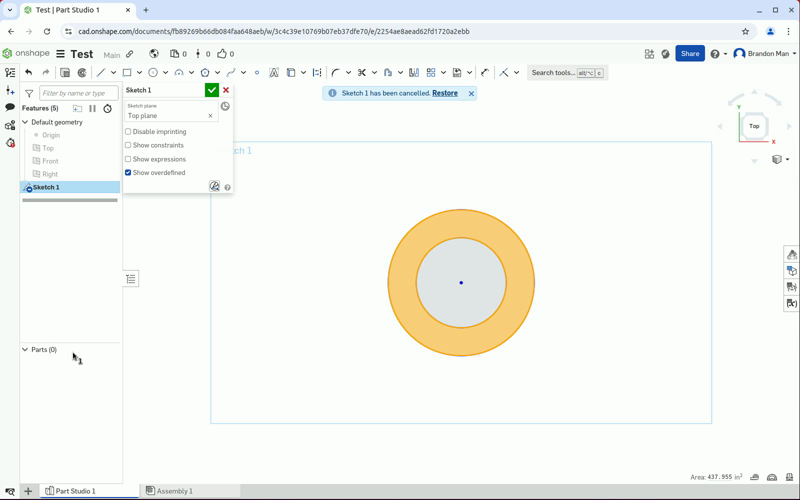
key(shift+y)
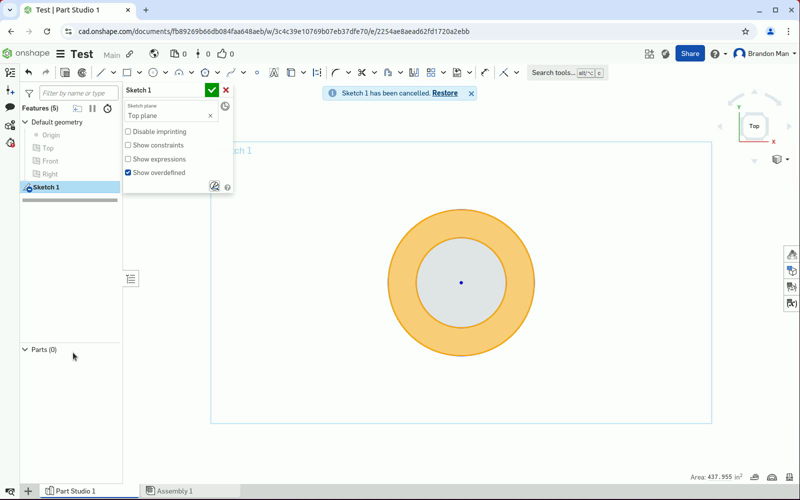
key(shift+e)
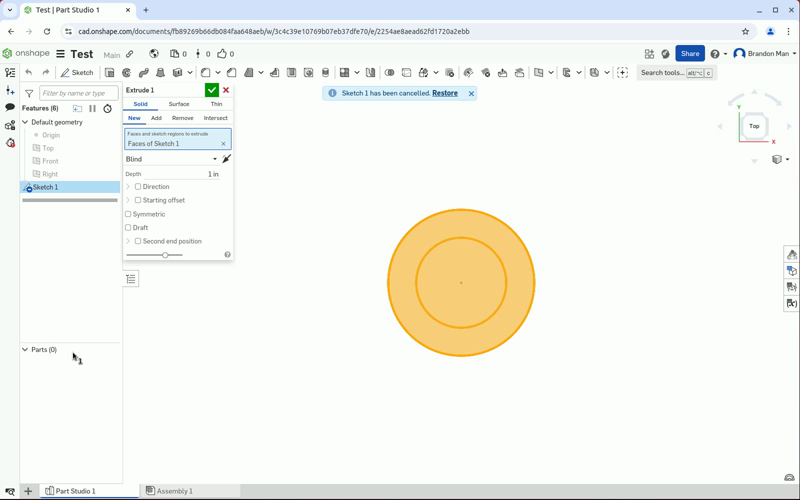
mouse_move(143, 106)
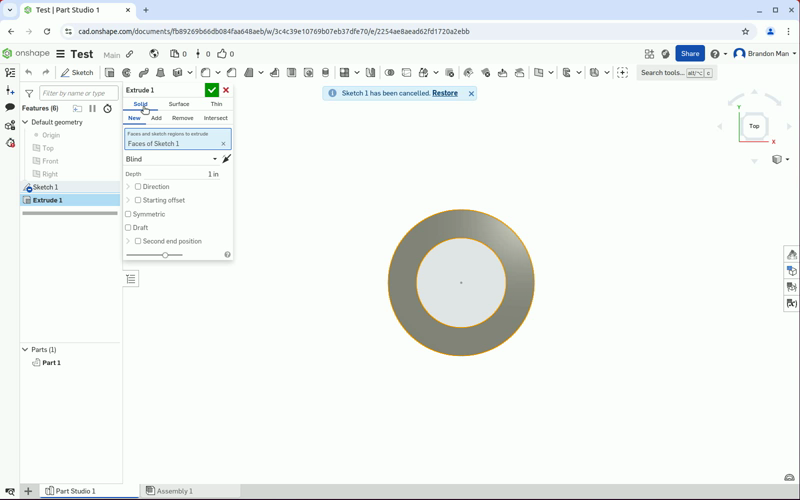
click(143, 106)
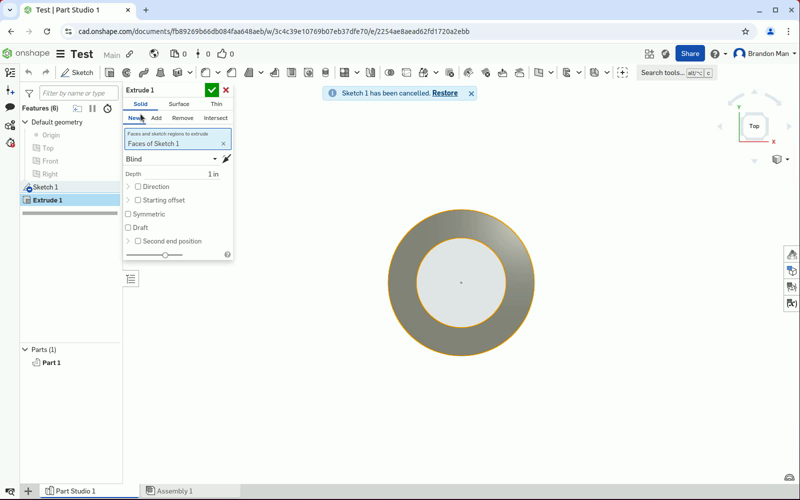
mouse_move(137, 120)
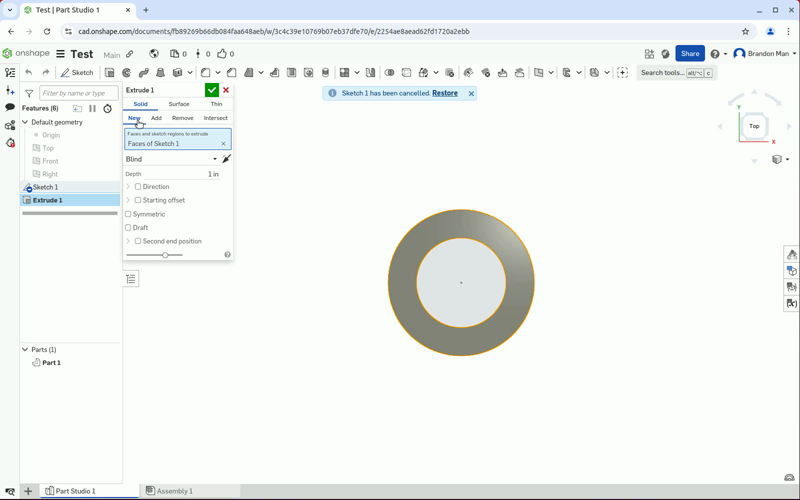
click(137, 120)
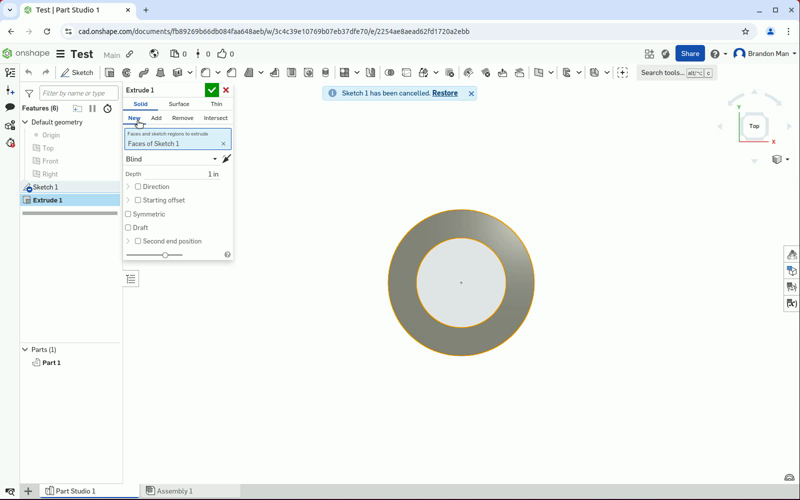
key(tab, 4)
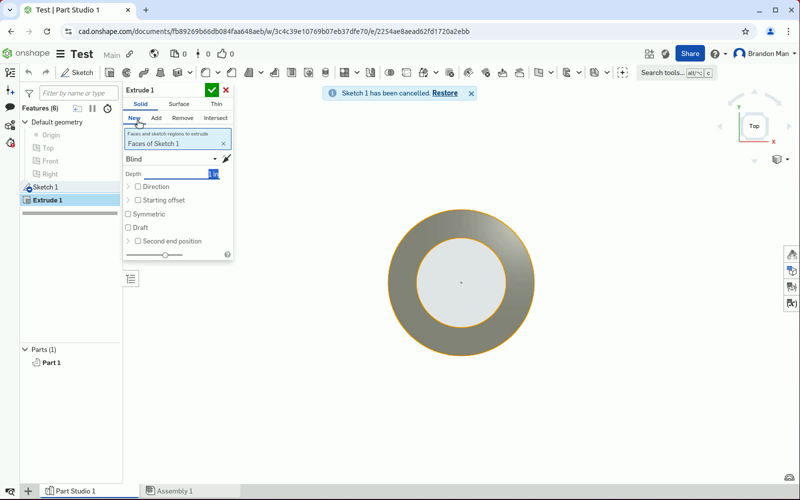
text(11.313)
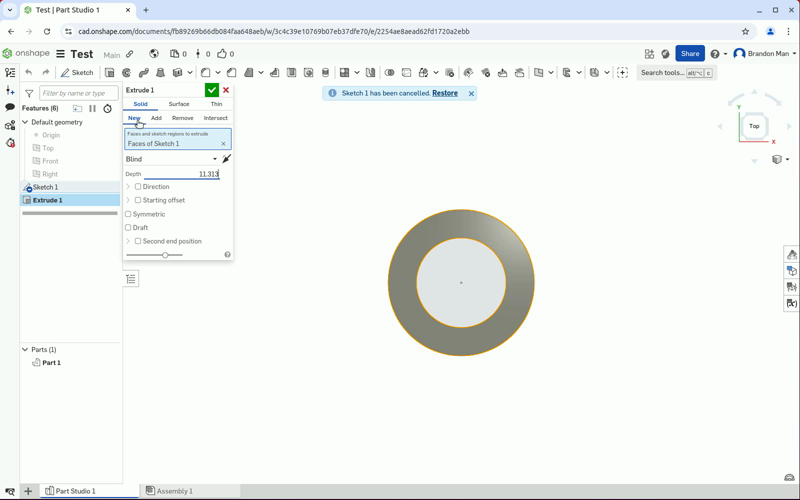
key(enter)
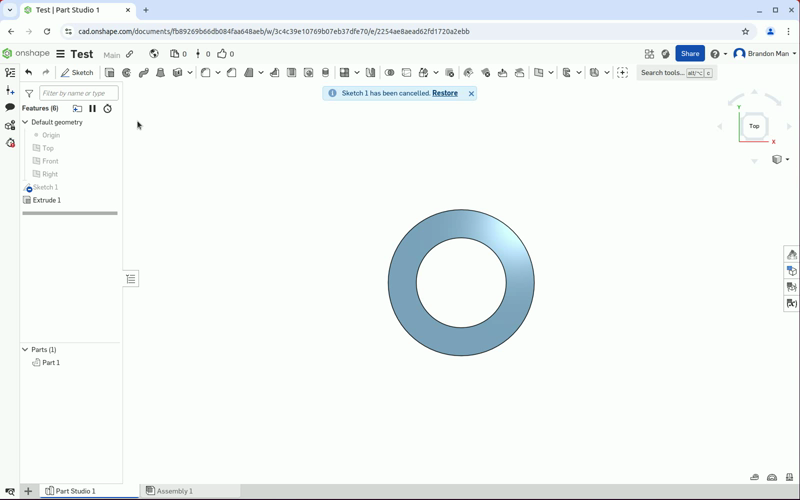
key(shift+h)
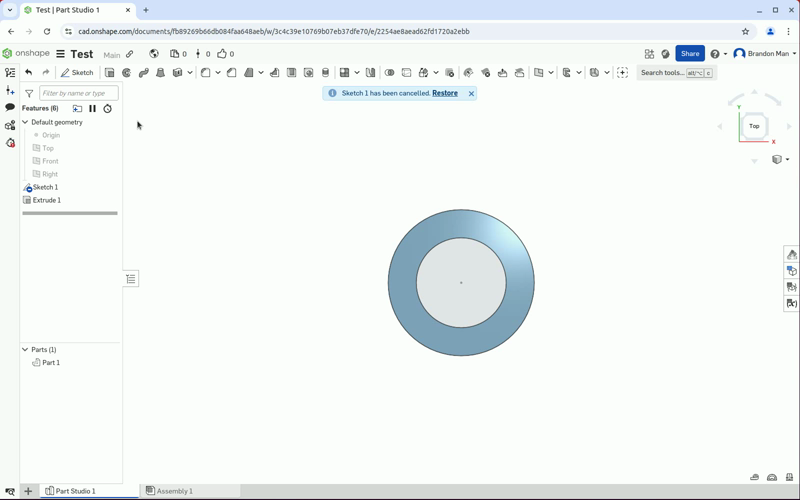
key(shift+h)
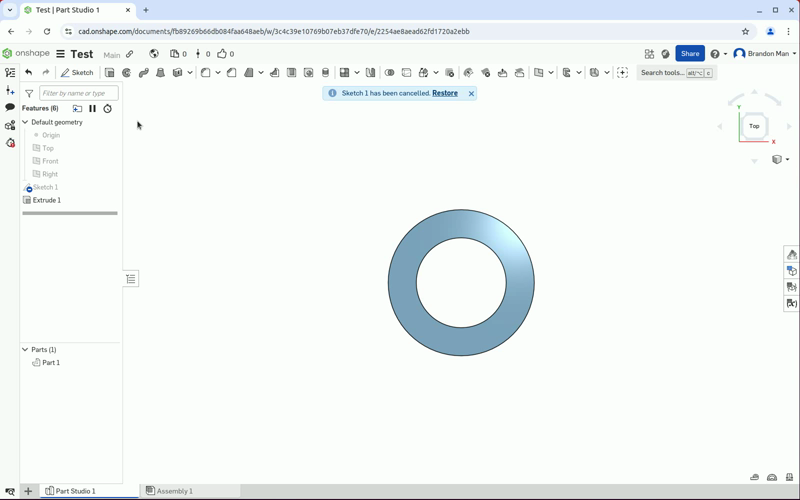
mouse_move(73, 189)
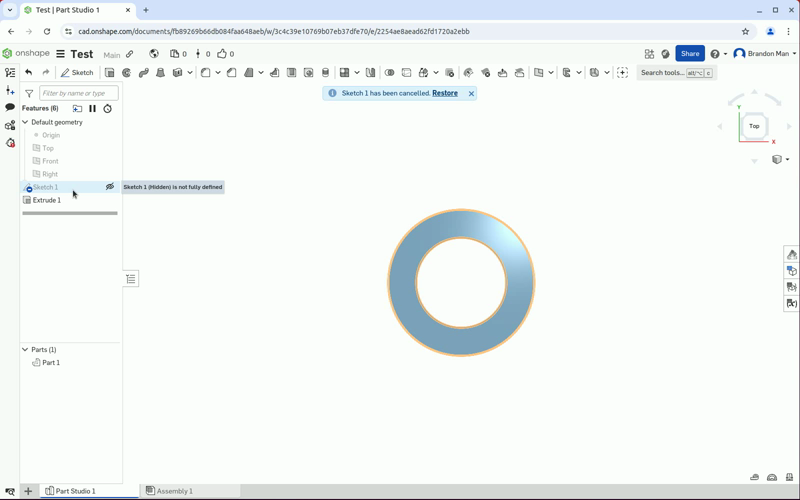
click(73, 189)
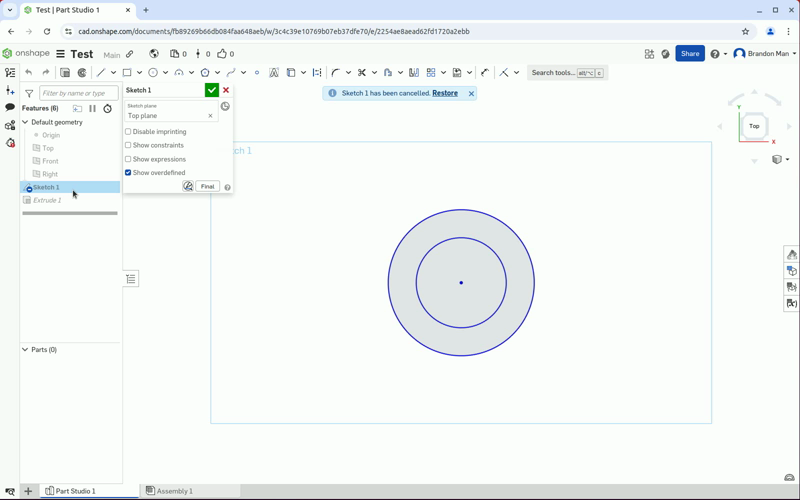
mouse_move(229, 92)
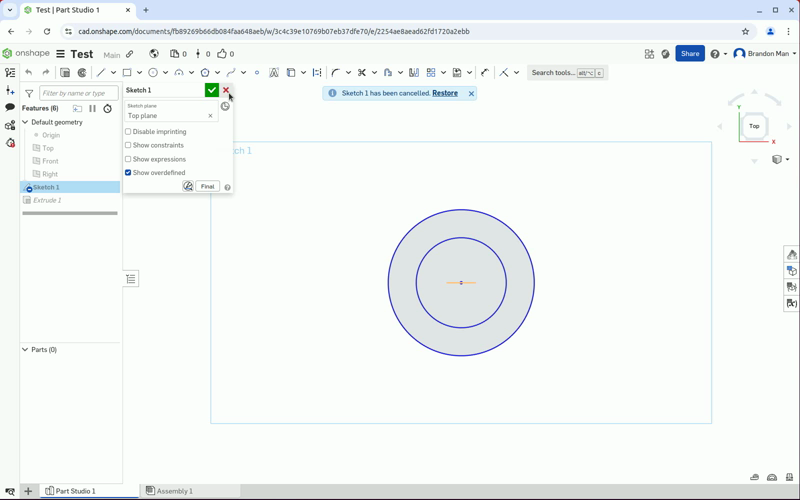
click(229, 92)
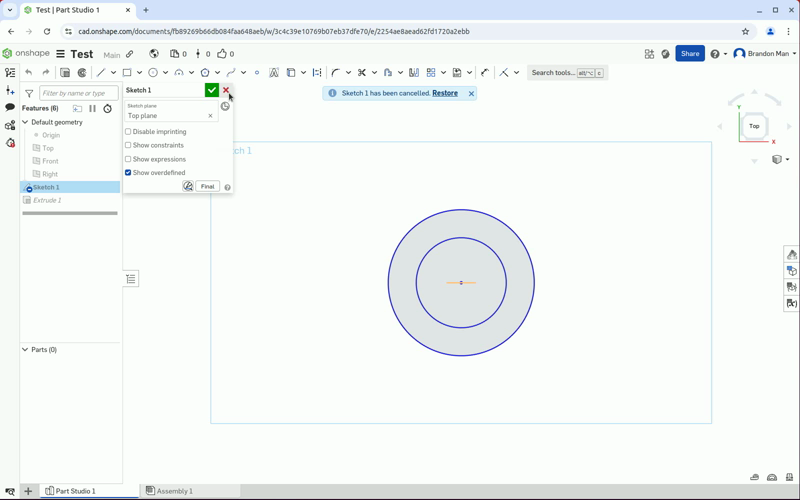
key(shift+s)
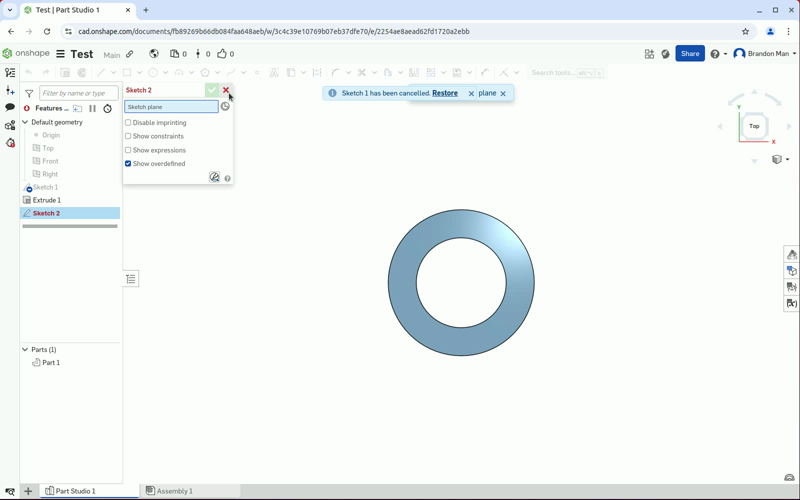
mouse_move(73, 150)
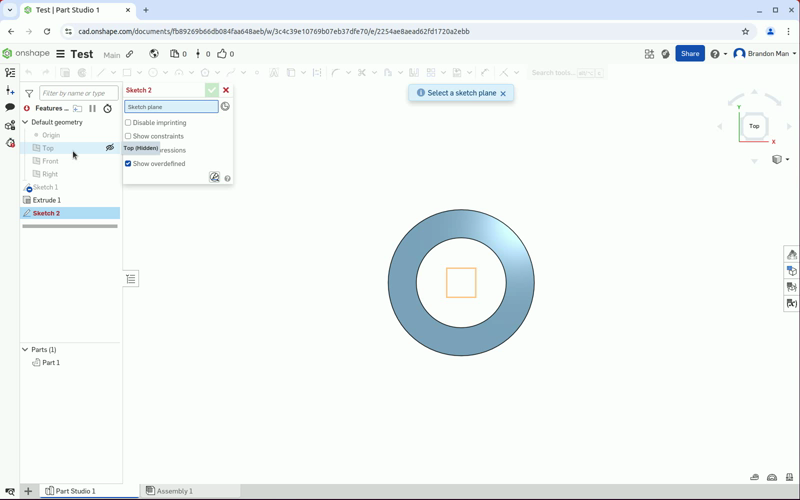
click(73, 150)
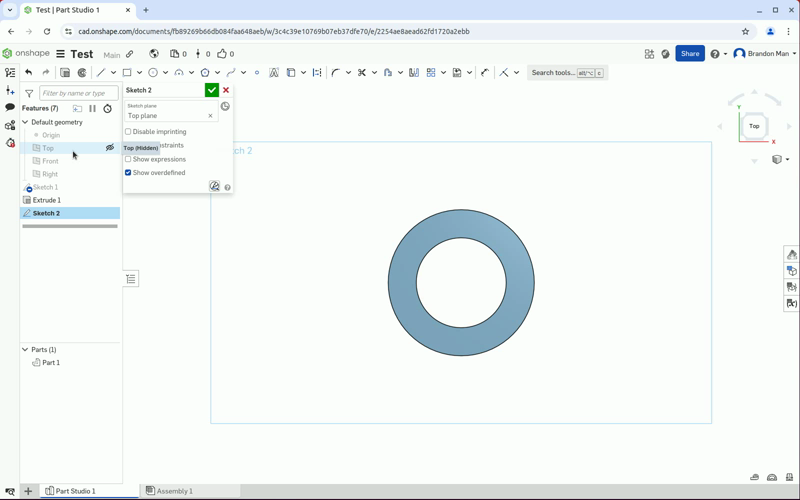
mouse_move(73, 352)
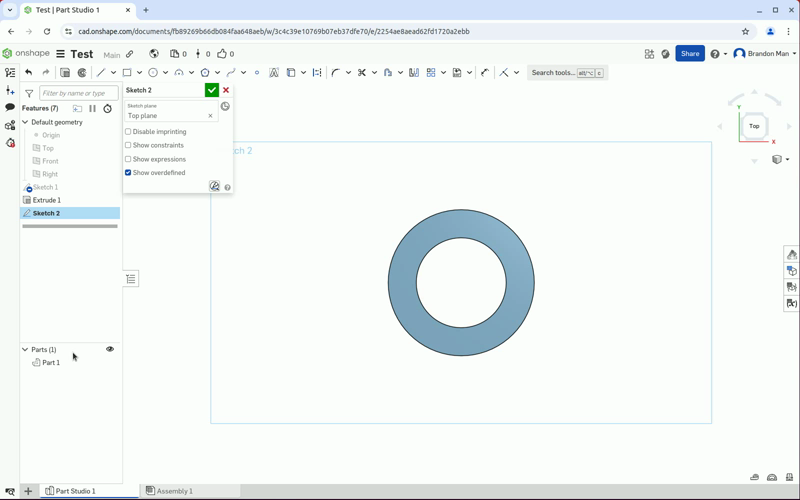
key(y)
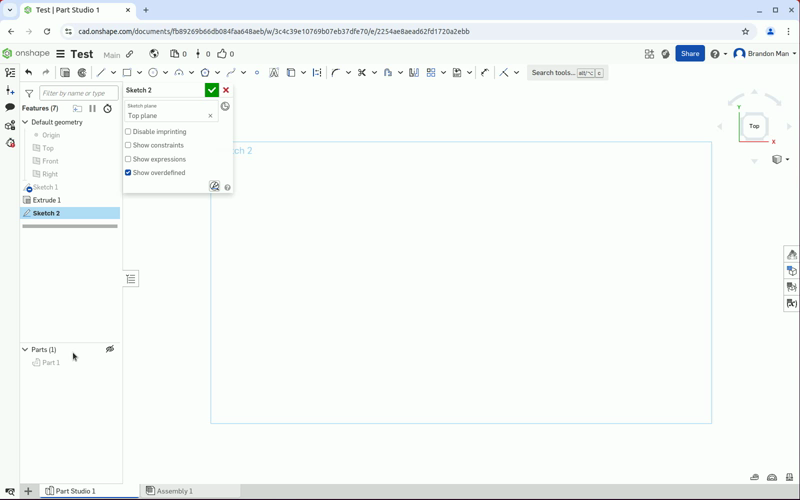
key(c)
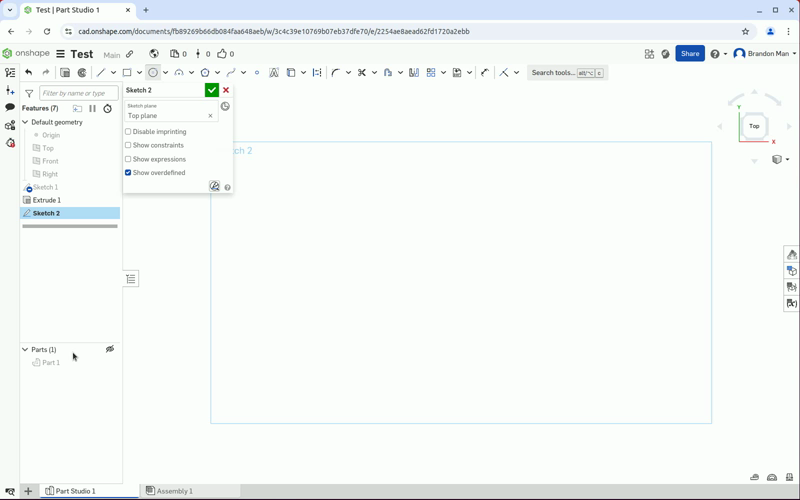
key_down(shift)
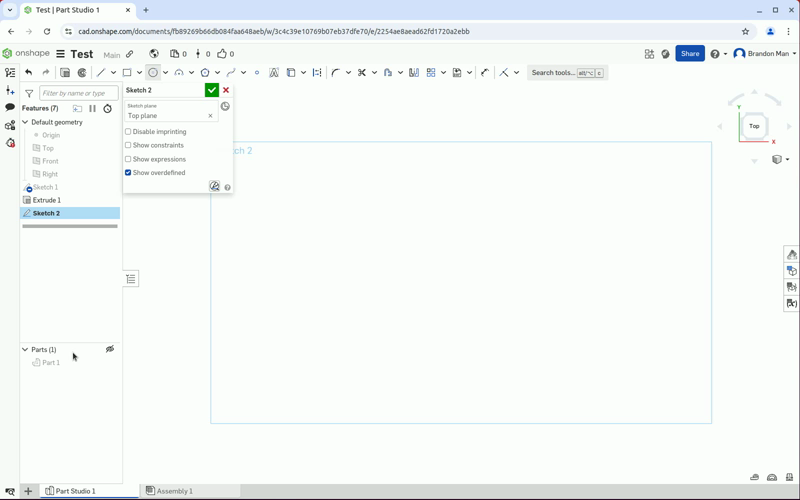
mouse_move(461, 282)
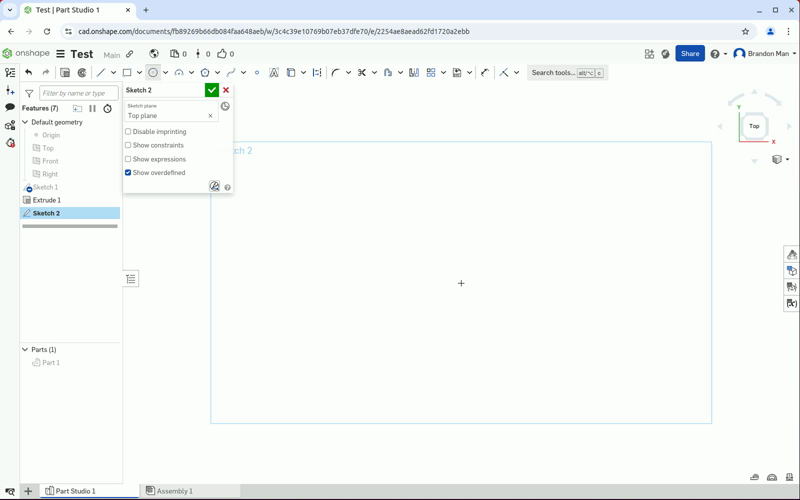
click(461, 282)
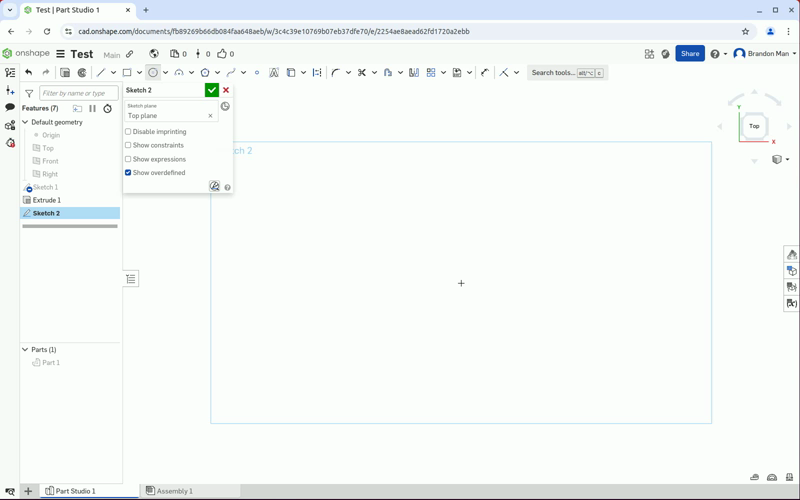
key_up(shift)
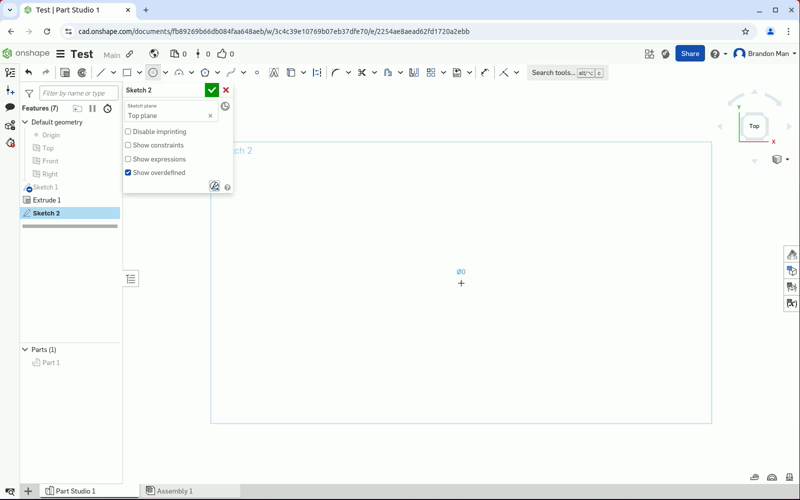
mouse_move(574, 282)
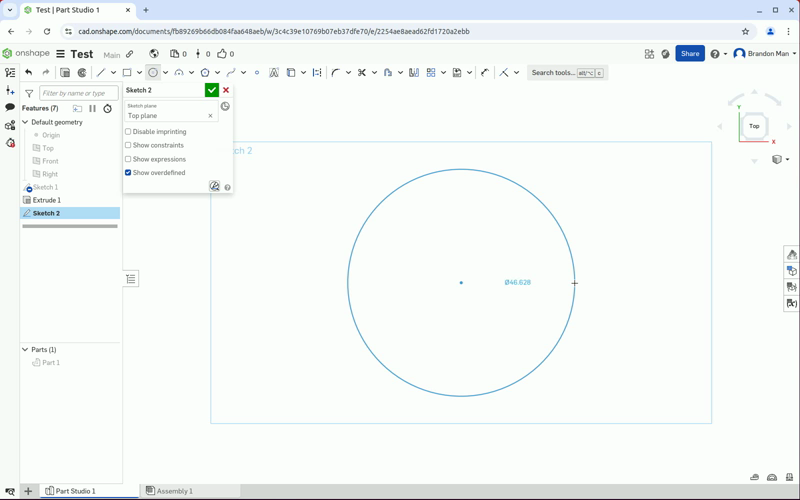
click(574, 282)
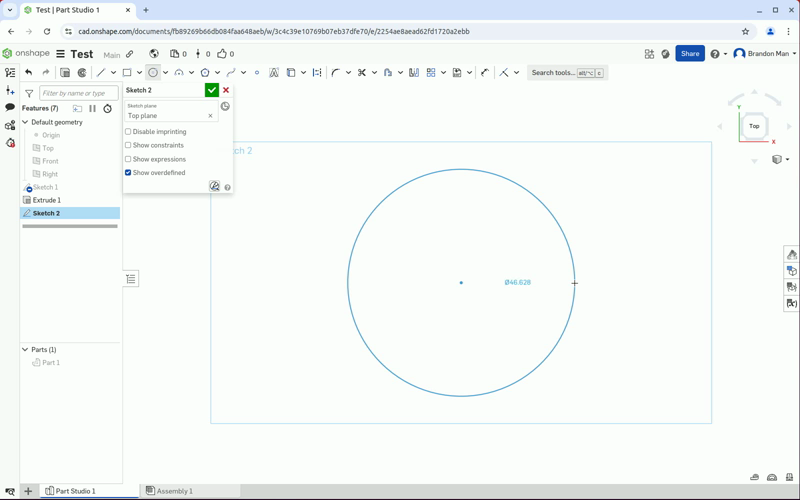
key(esc)
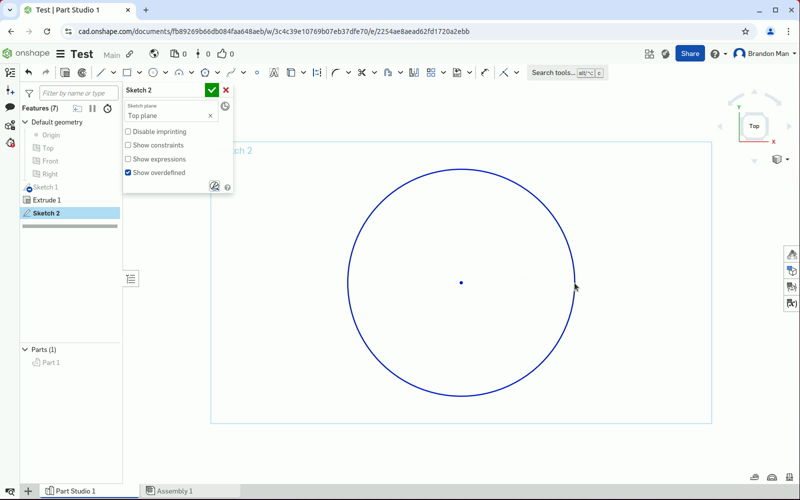
key(c)
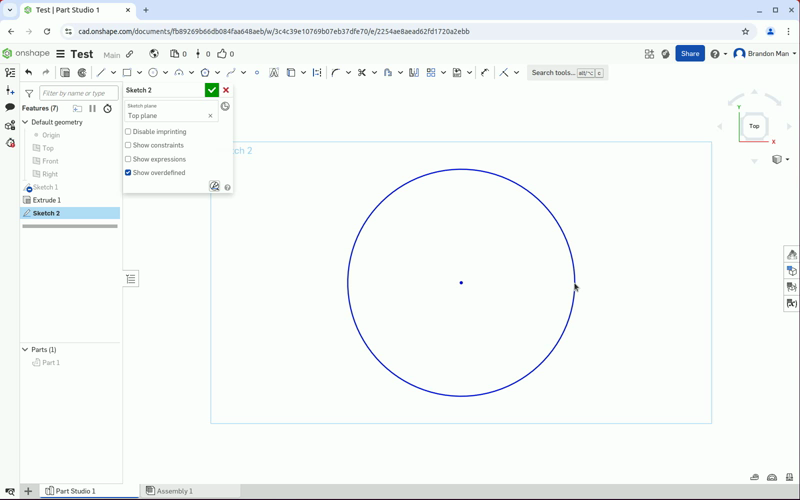
key_down(shift)
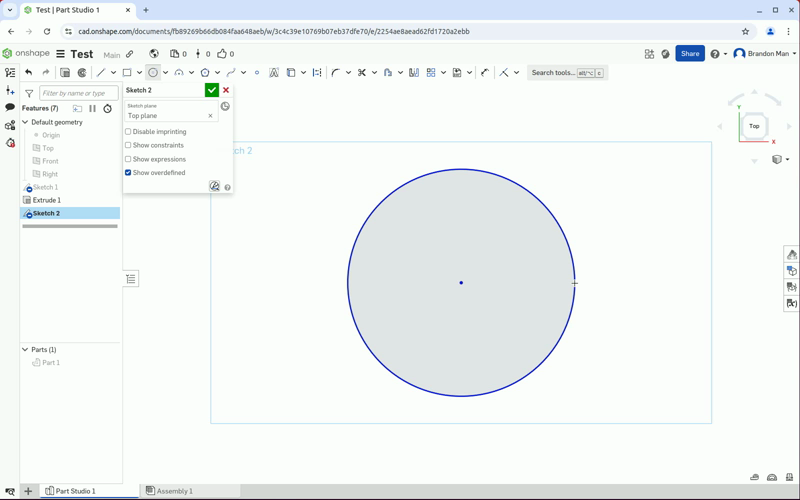
mouse_move(461, 282)
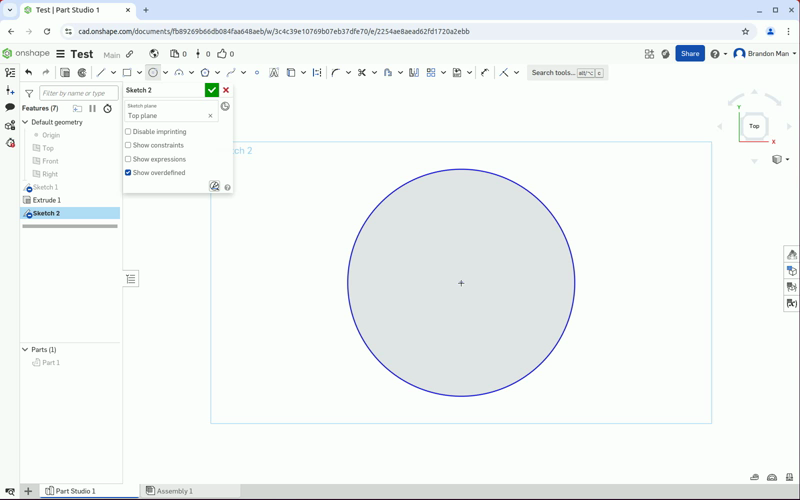
click(461, 282)
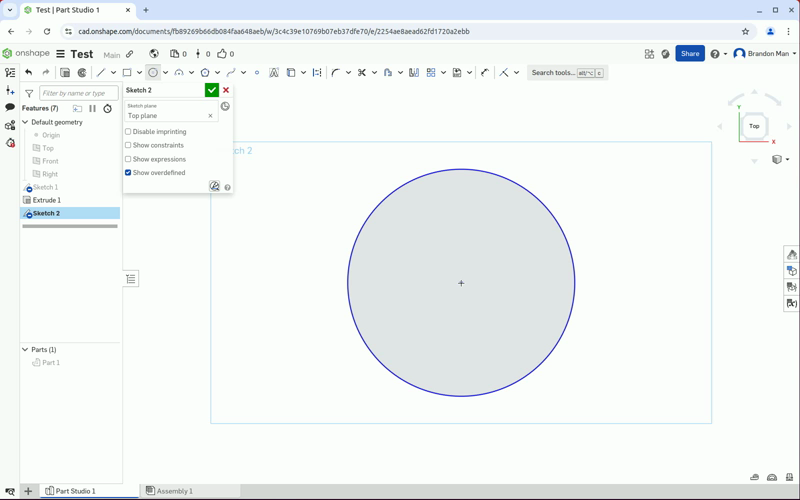
key_up(shift)
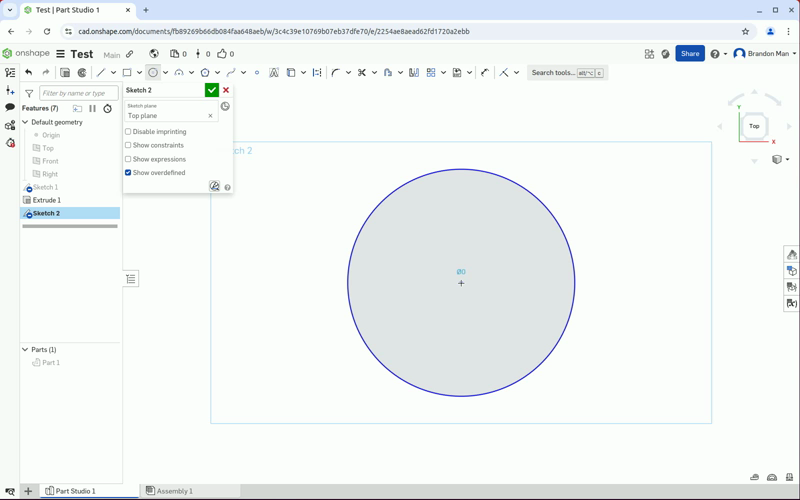
mouse_move(546, 282)
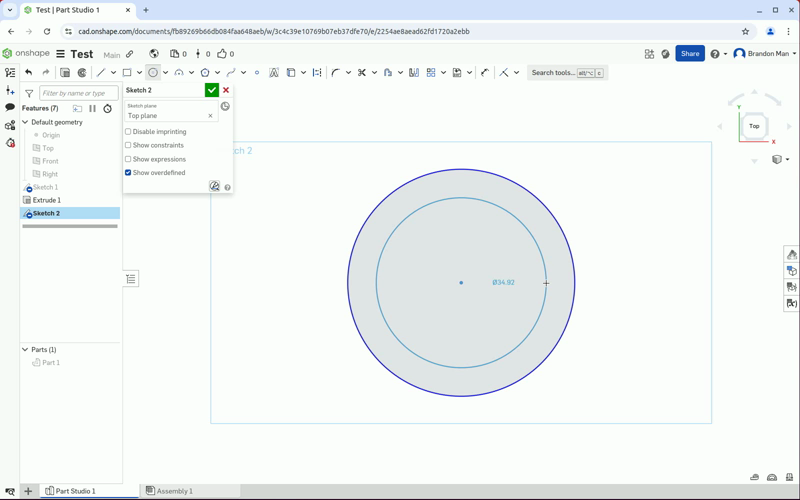
click(546, 282)
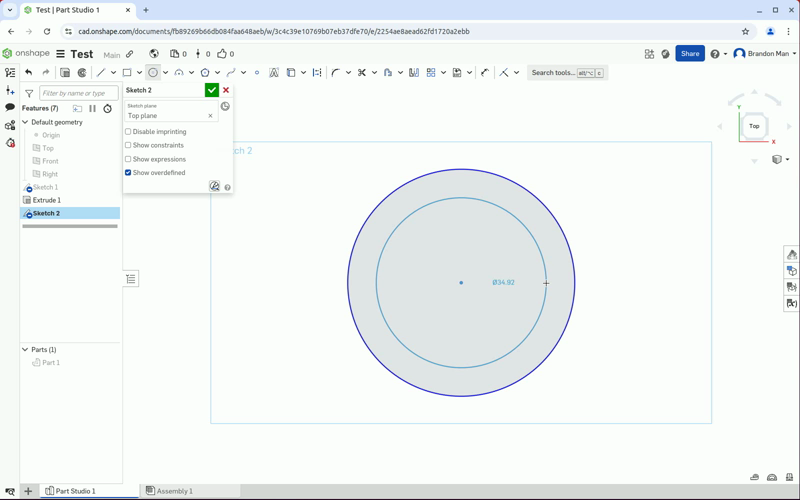
key(esc)
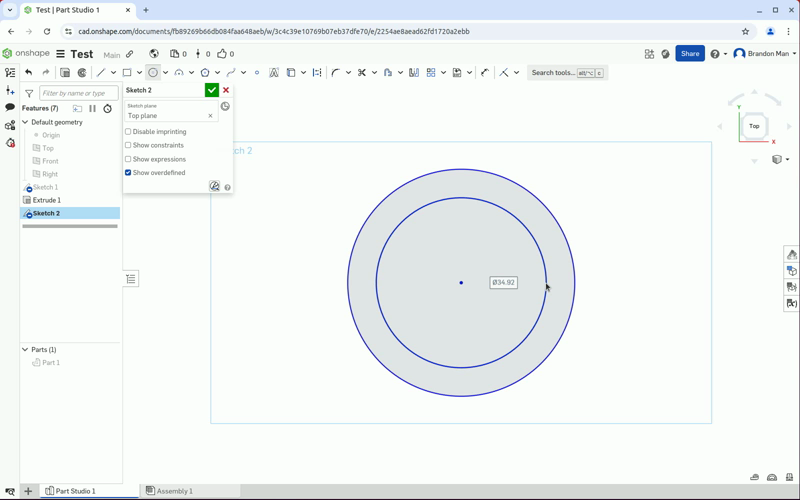
mouse_move(556, 313)
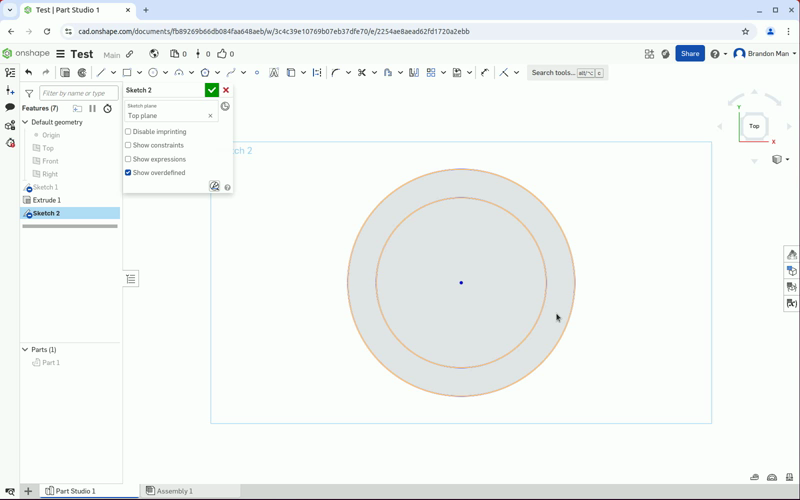
click(556, 313)
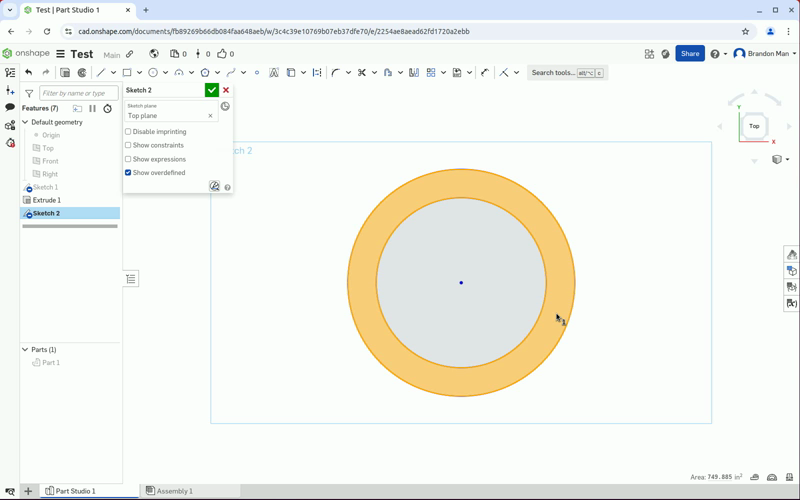
mouse_move(73, 352)
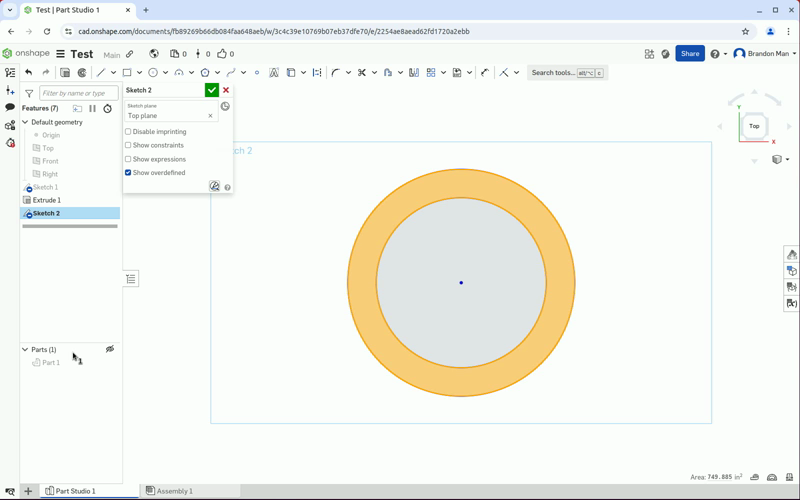
key(shift+y)
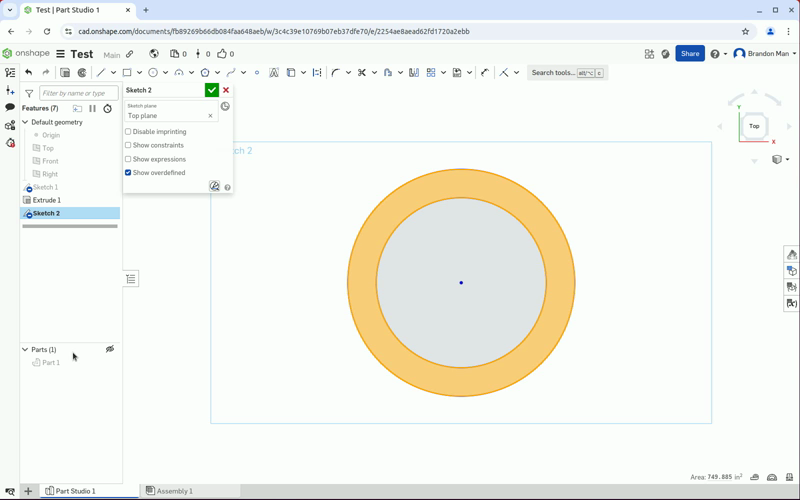
key(shift+e)
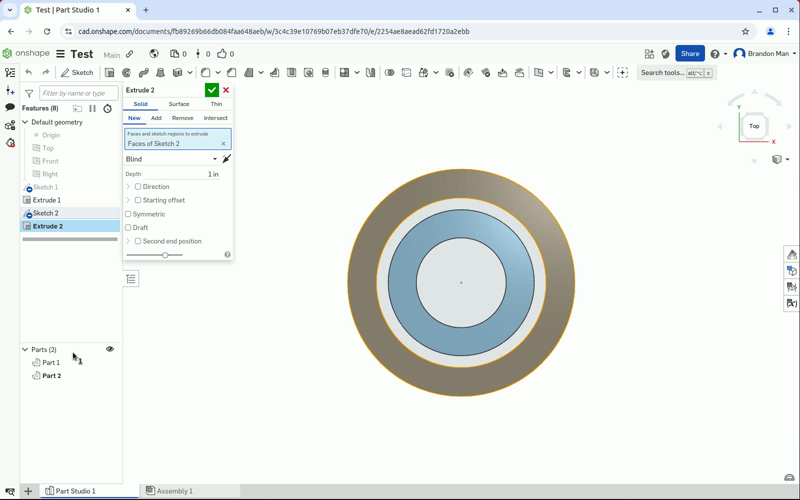
mouse_move(143, 106)
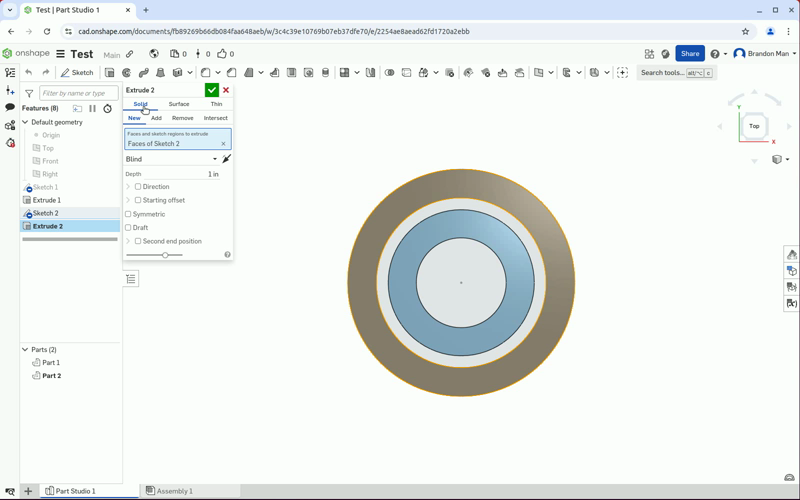
click(143, 106)
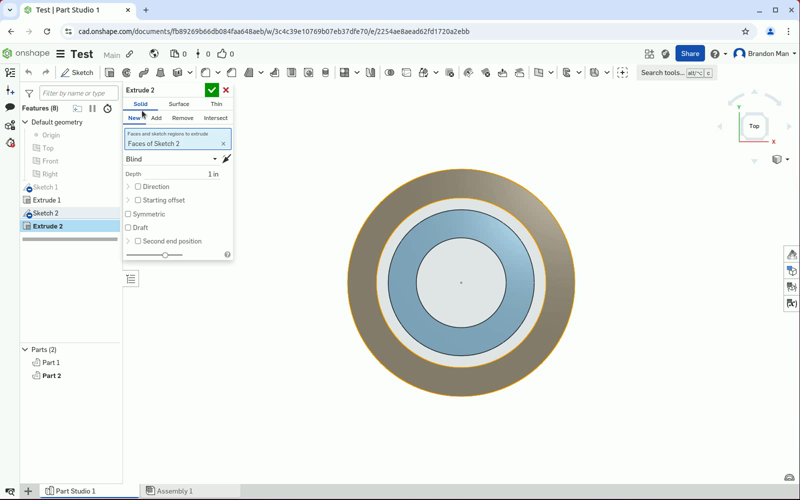
mouse_move(137, 120)
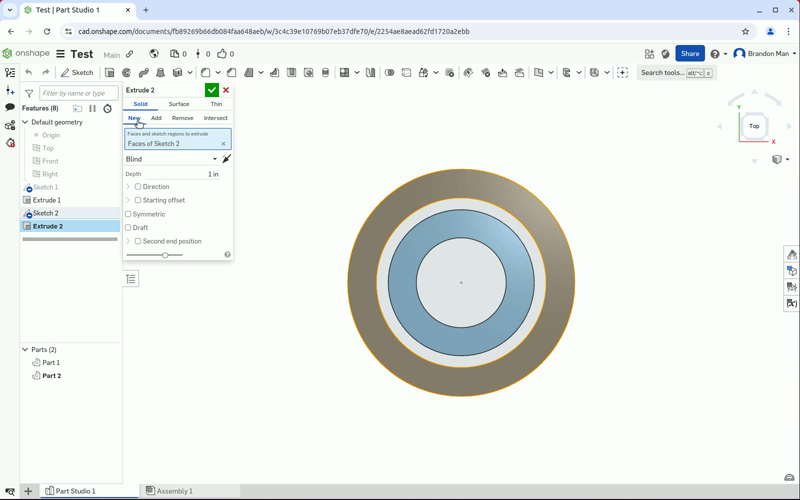
click(137, 120)
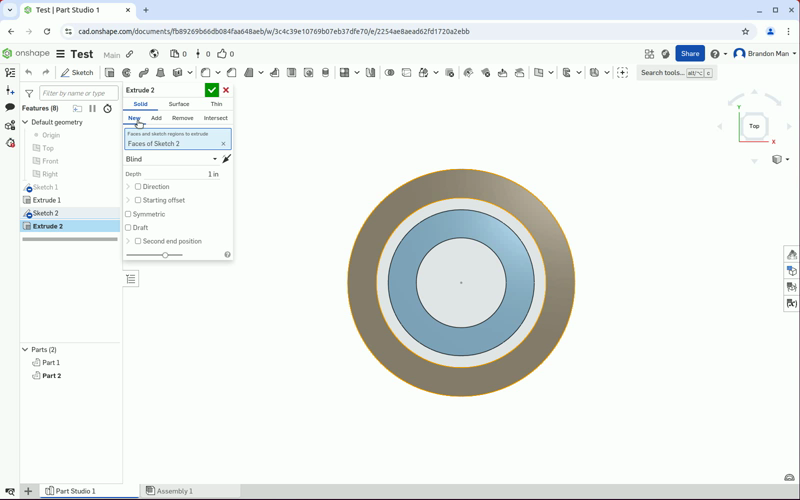
key(tab, 4)
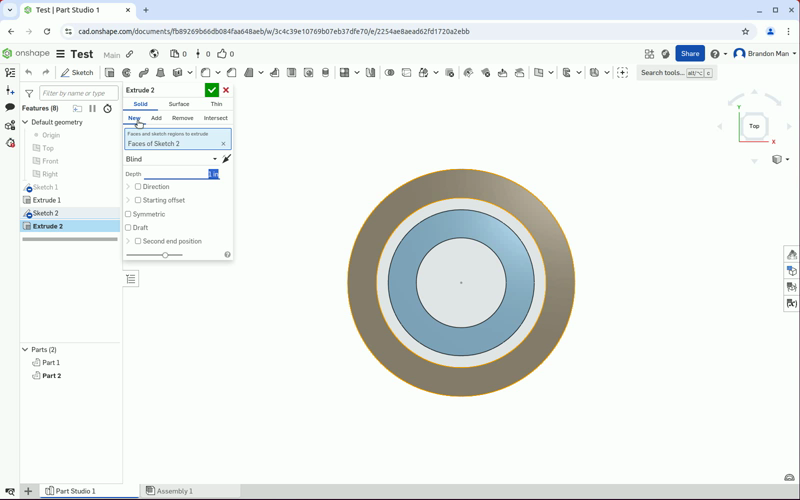
text(11.313)
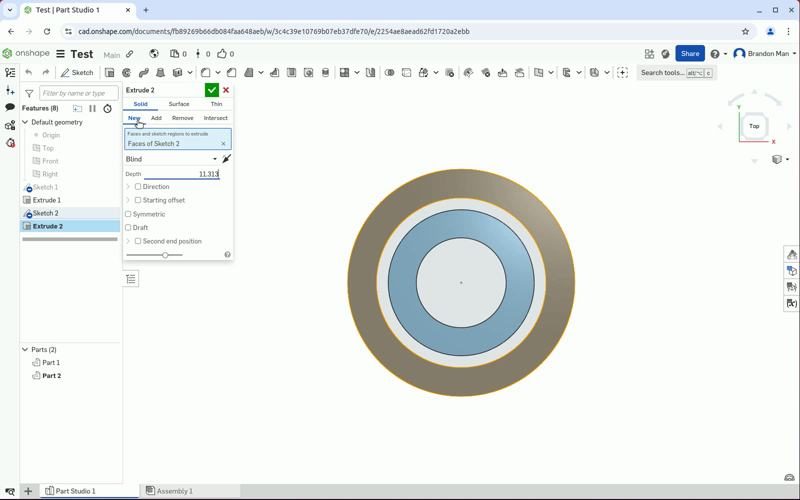
key(enter)
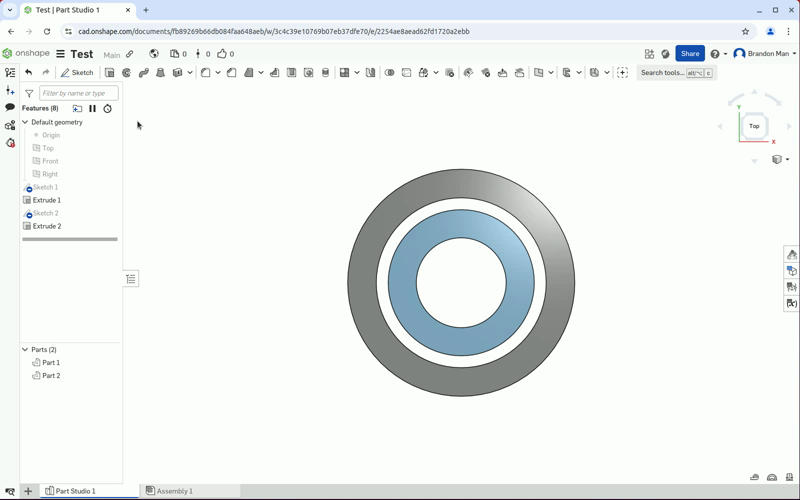
key(shift+h)
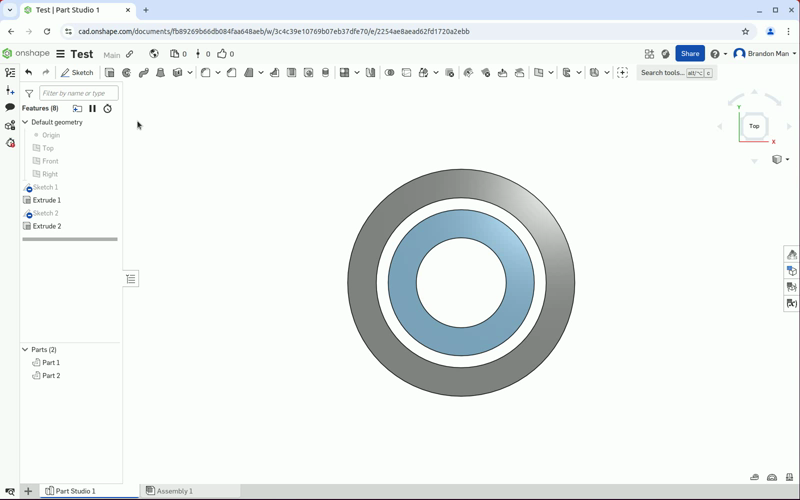
key(shift+h)
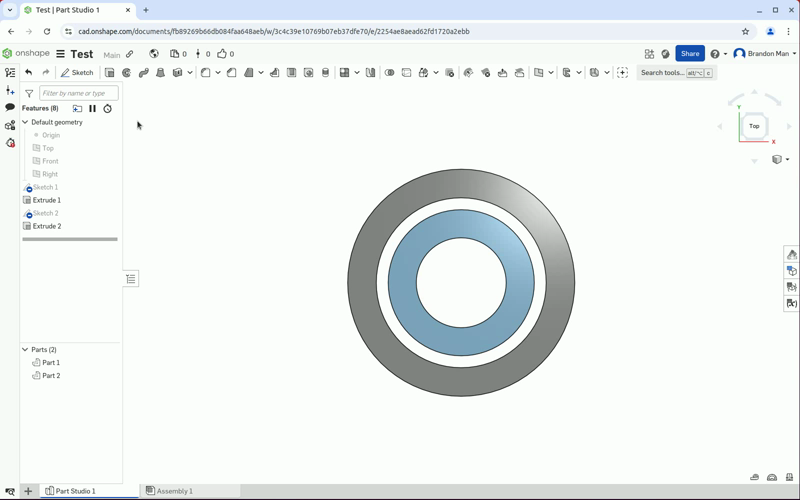
mouse_move(73, 189)
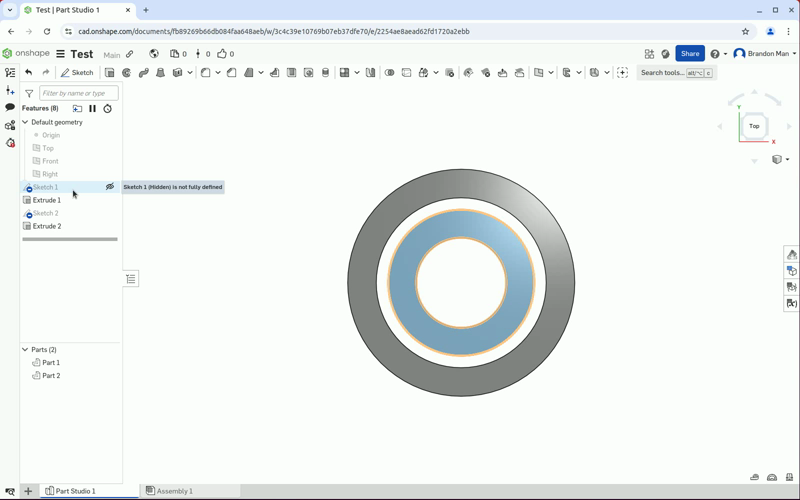
click(73, 189)
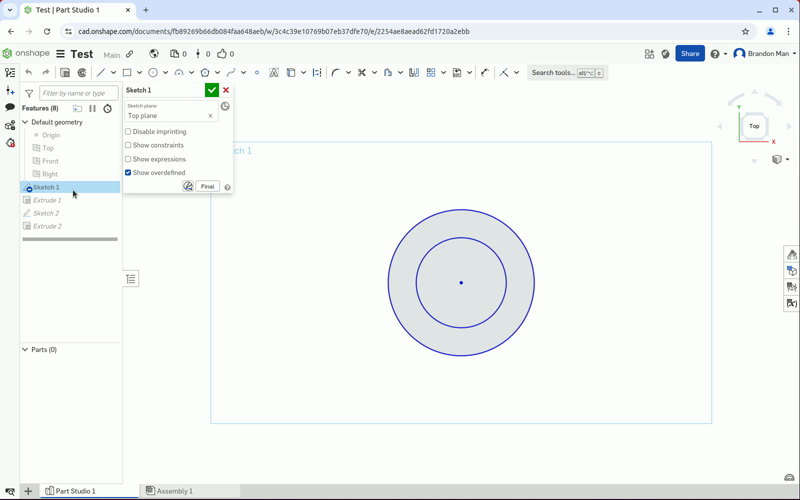
mouse_move(229, 92)
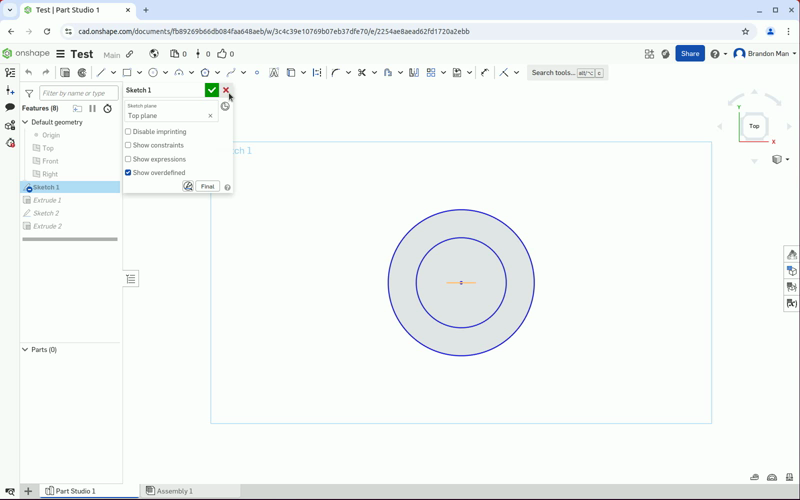
click(229, 92)
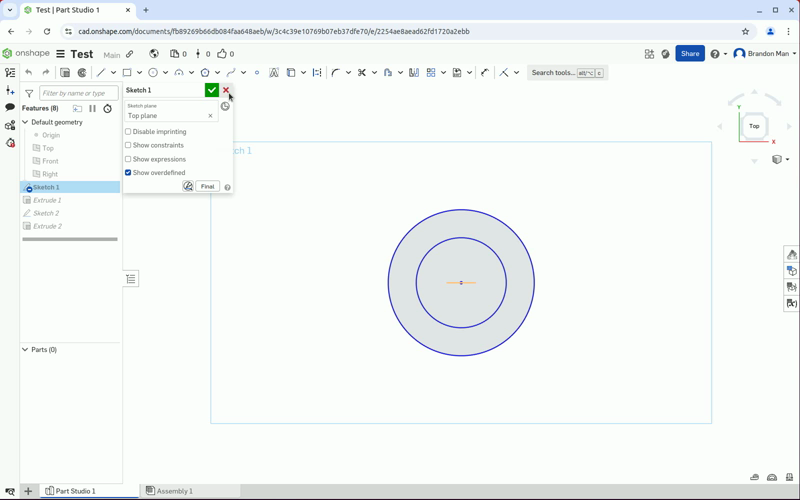
key(shift+s)
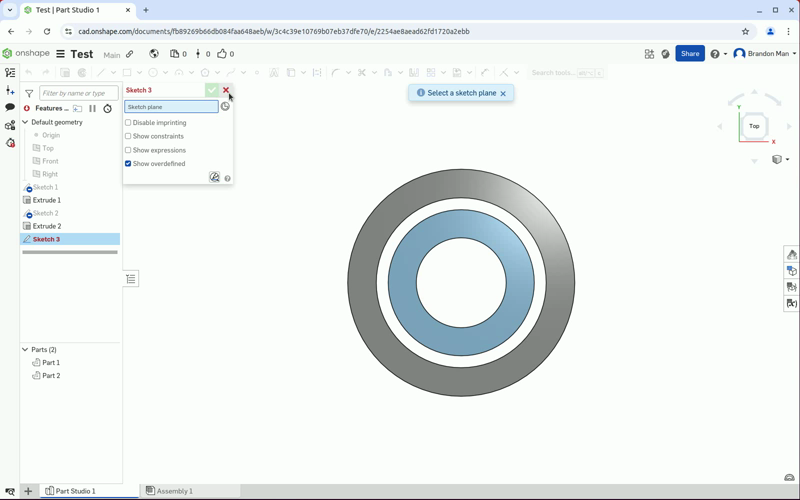
mouse_move(73, 150)
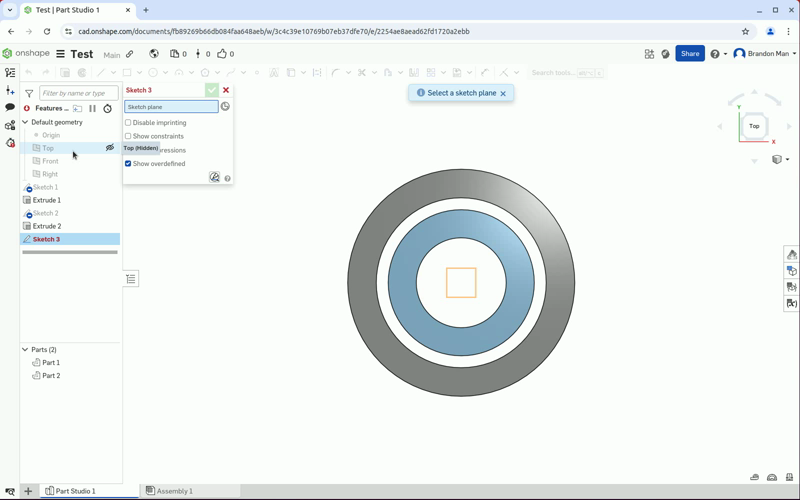
click(73, 150)
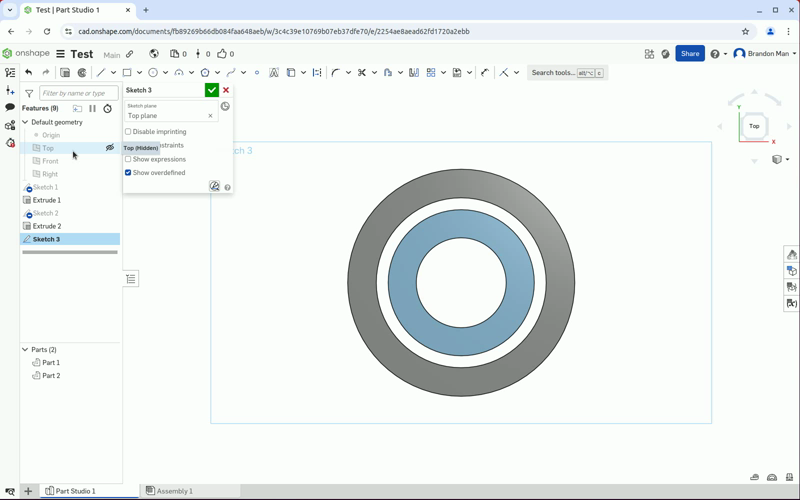
mouse_move(73, 352)
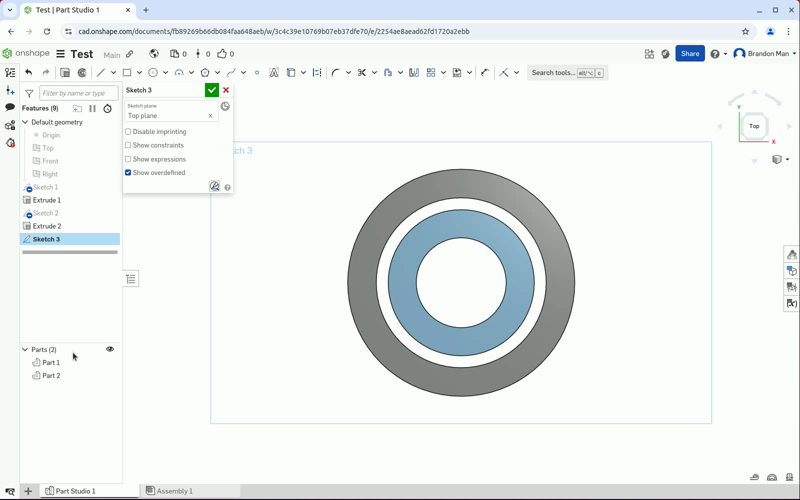
key(y)
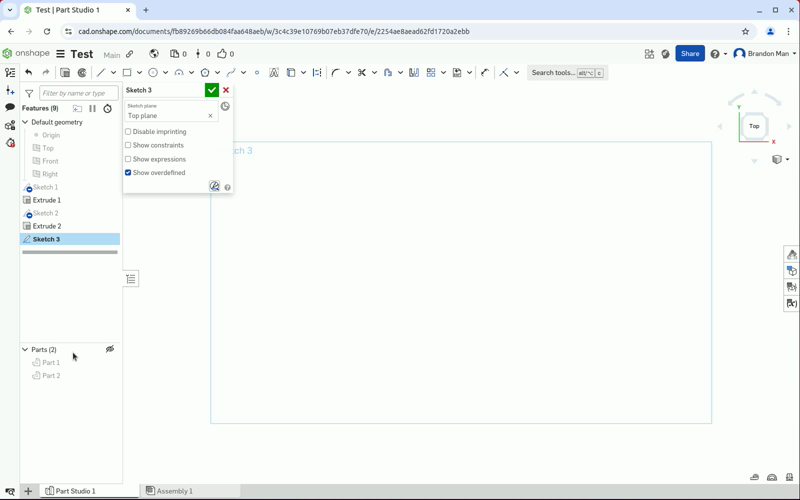
key(c)
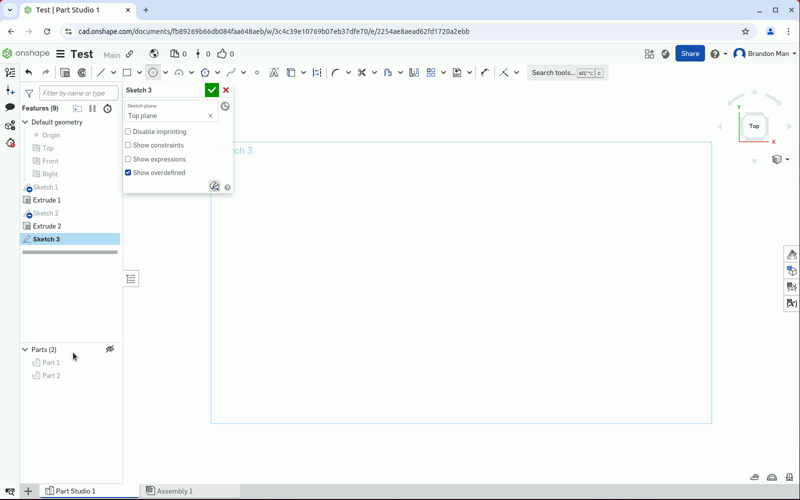
key_down(shift)
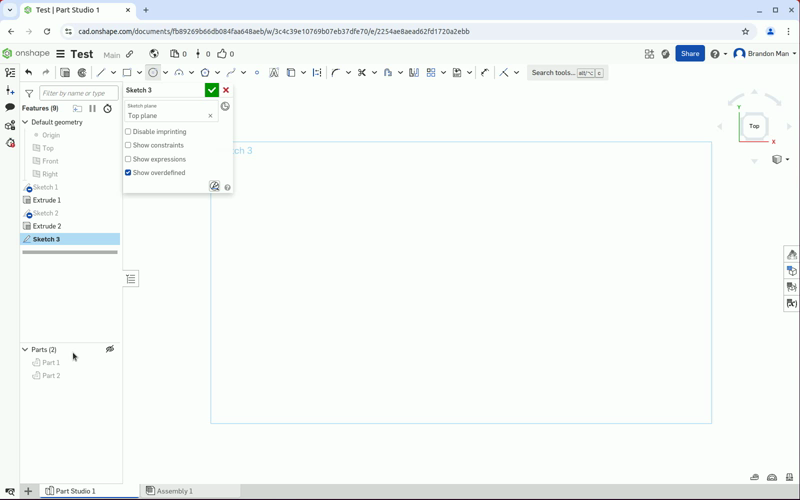
mouse_move(461, 282)
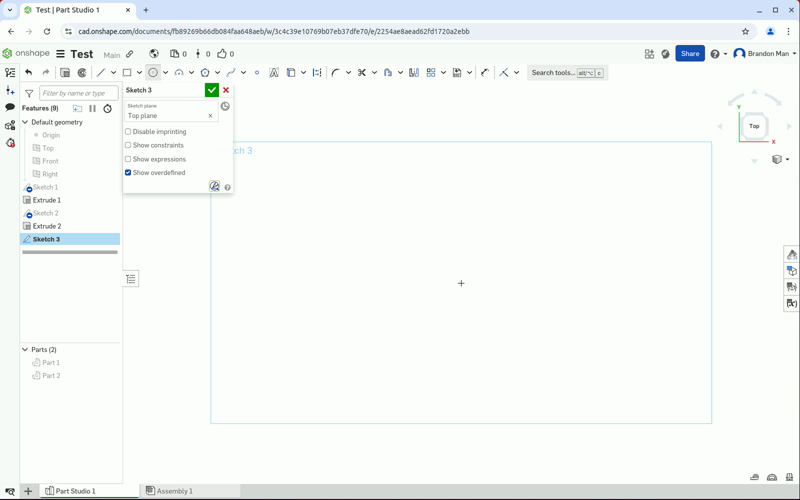
click(461, 282)
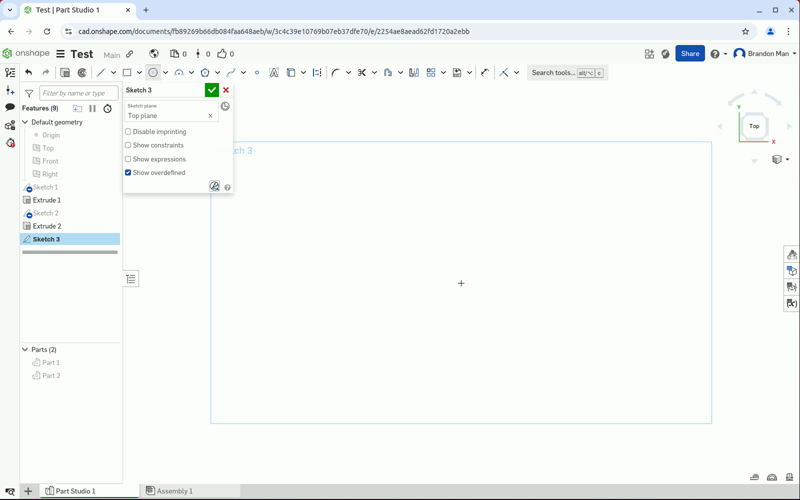
key_up(shift)
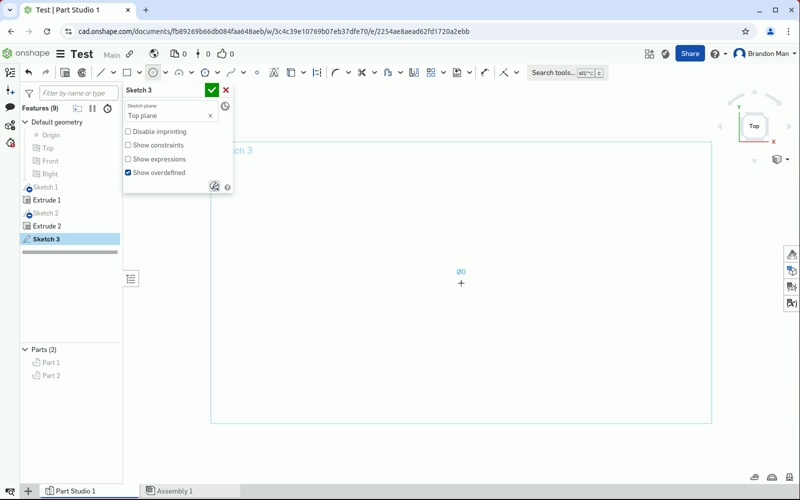
mouse_move(546, 282)
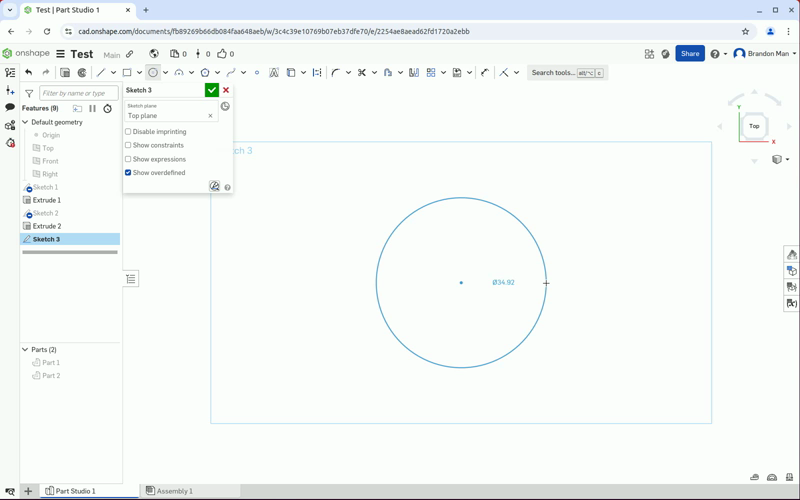
click(546, 282)
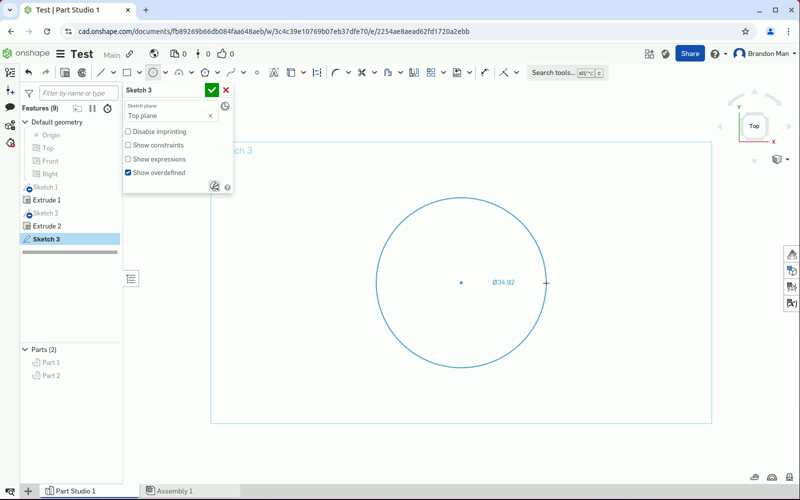
key(esc)
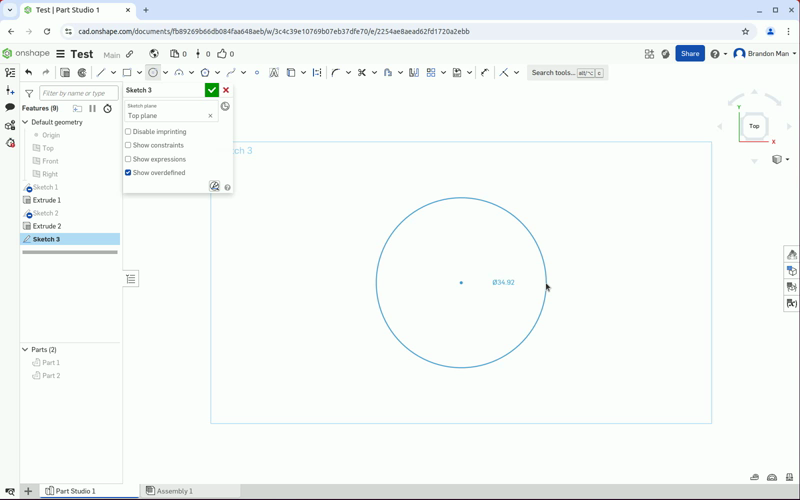
key(c)
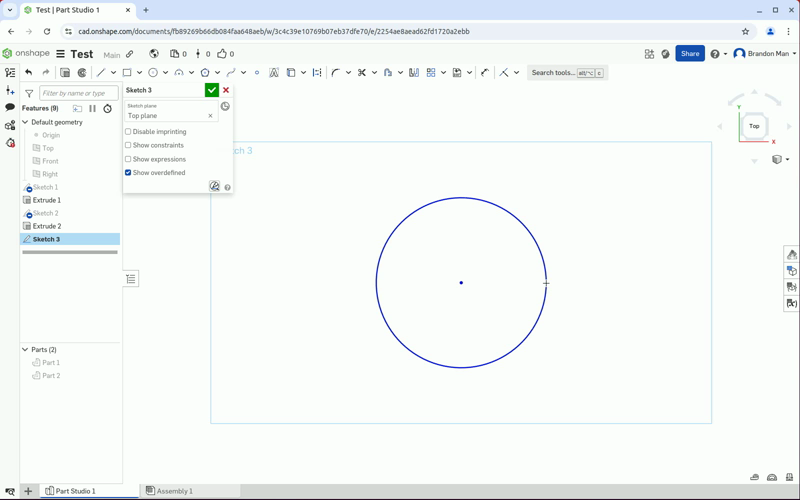
key_down(shift)
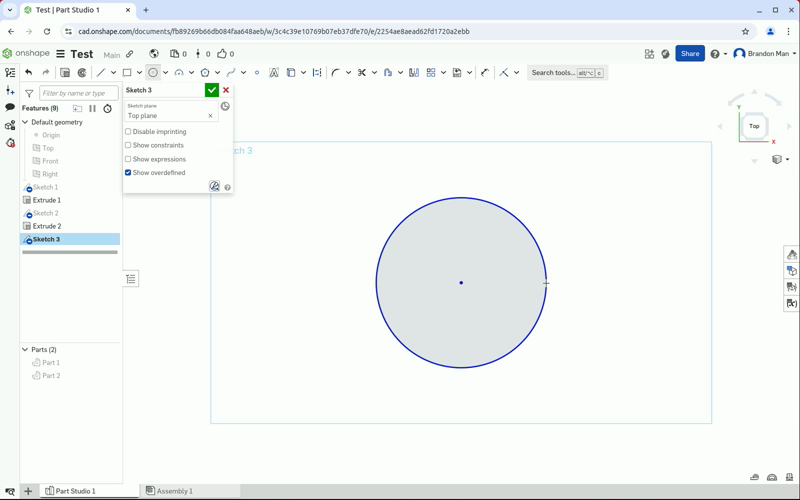
mouse_move(461, 282)
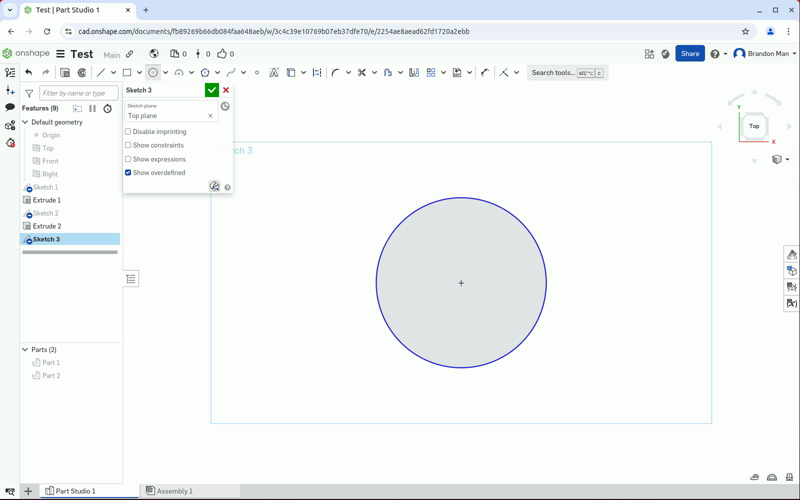
click(461, 282)
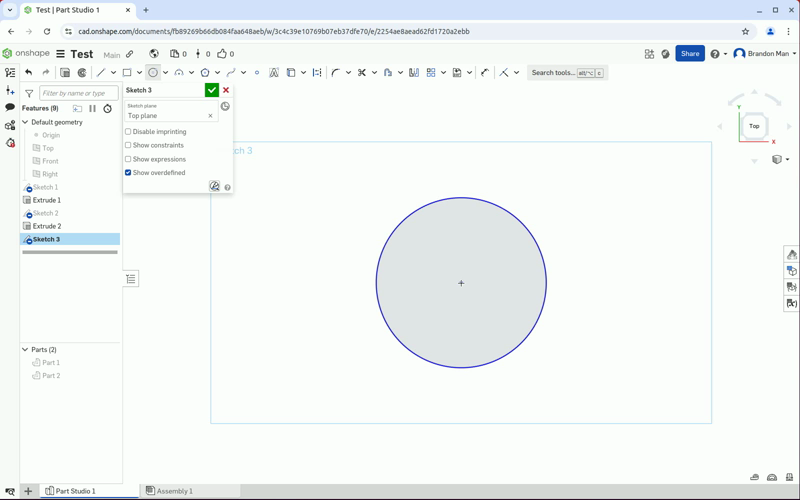
key_up(shift)
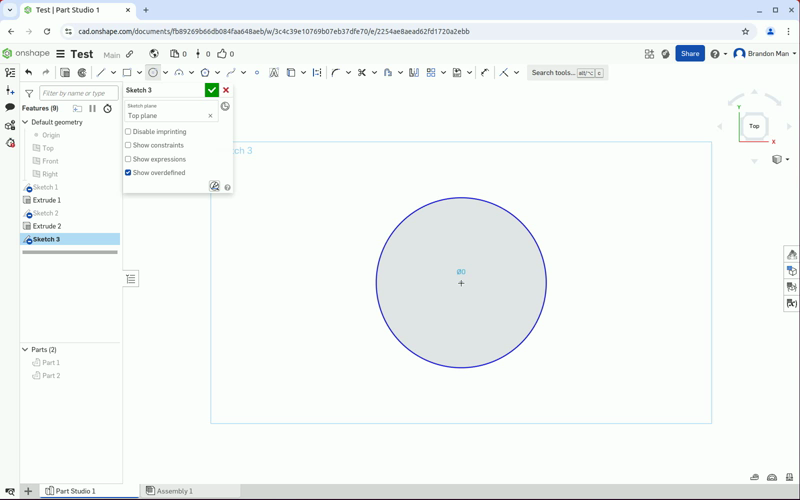
mouse_move(534, 282)
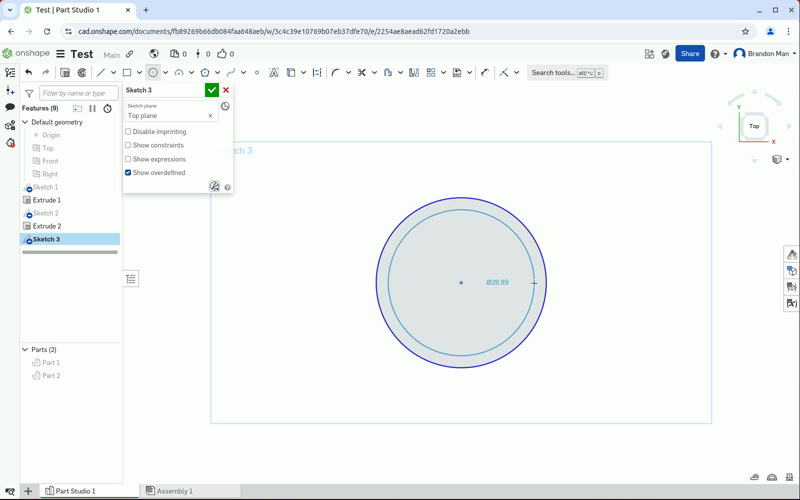
click(534, 282)
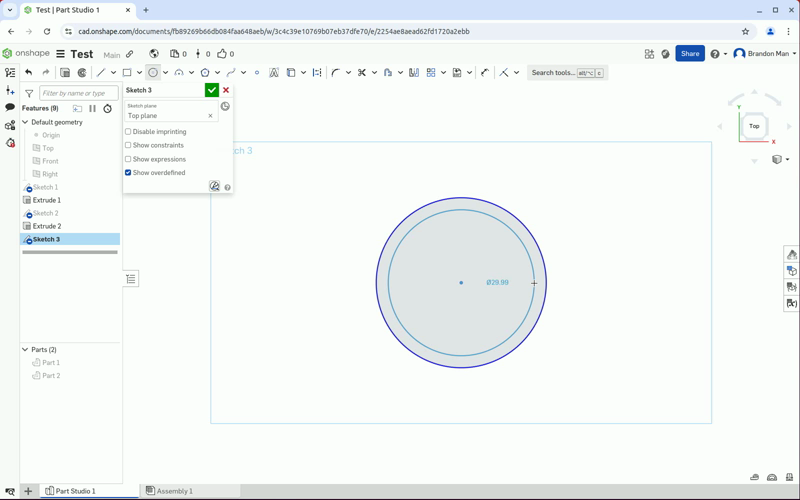
key(esc)
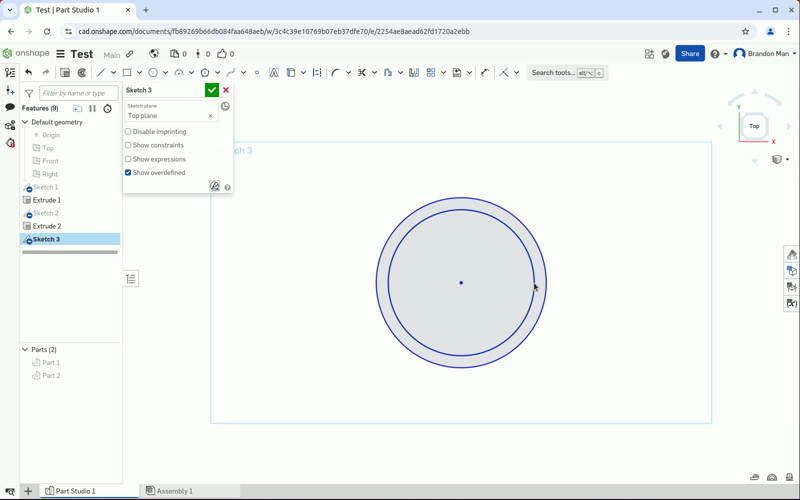
mouse_move(396, 328)
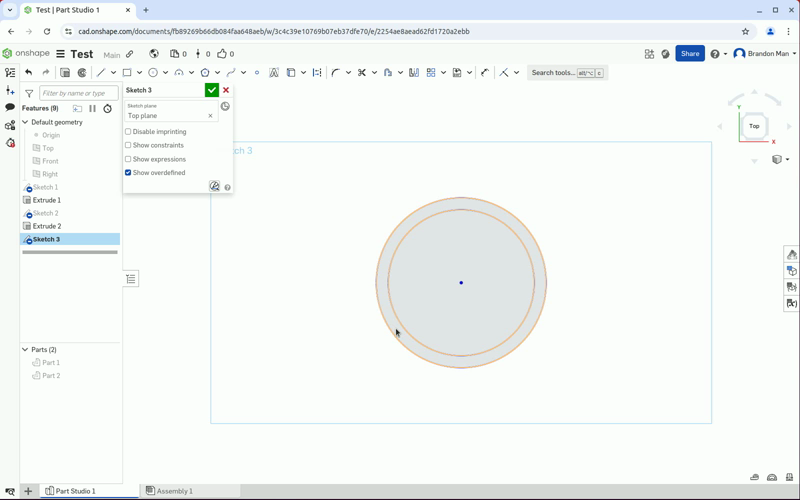
click(396, 328)
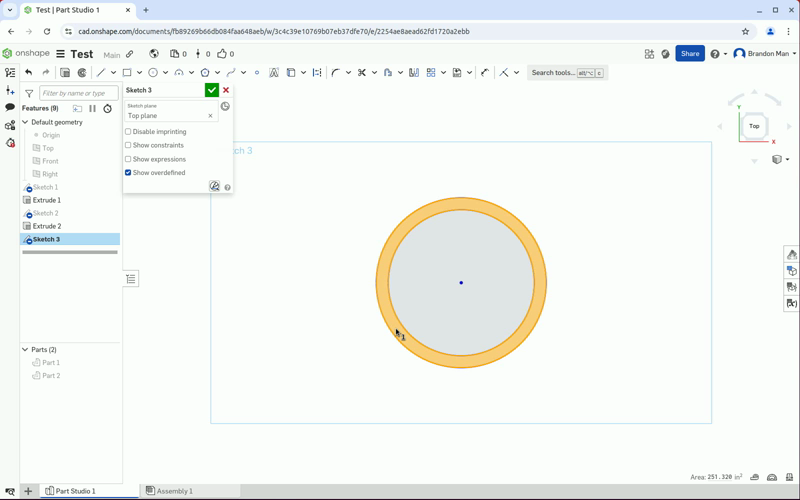
mouse_move(73, 352)
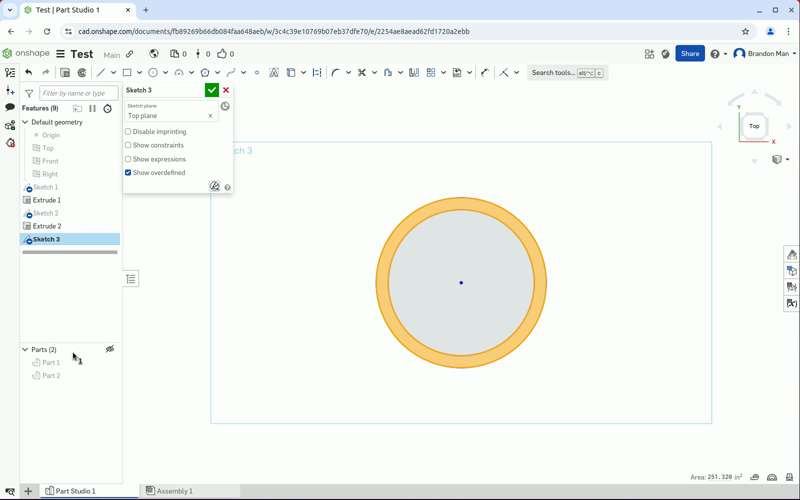
key(shift+y)
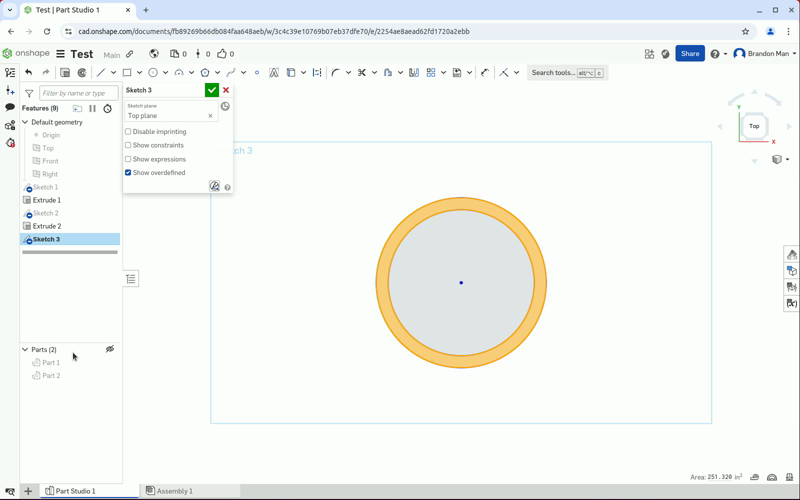
key(shift+e)
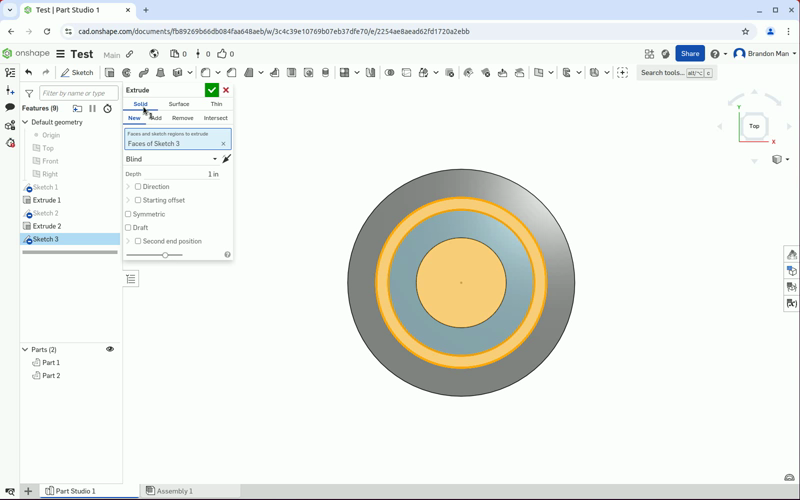
mouse_move(143, 106)
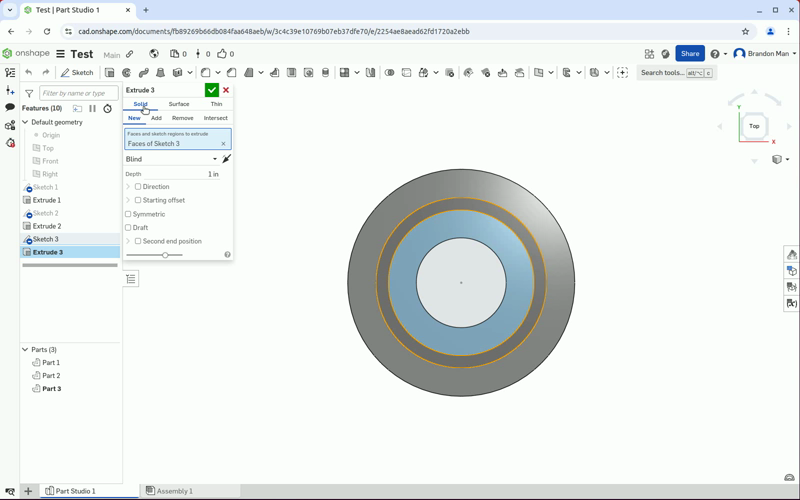
click(143, 106)
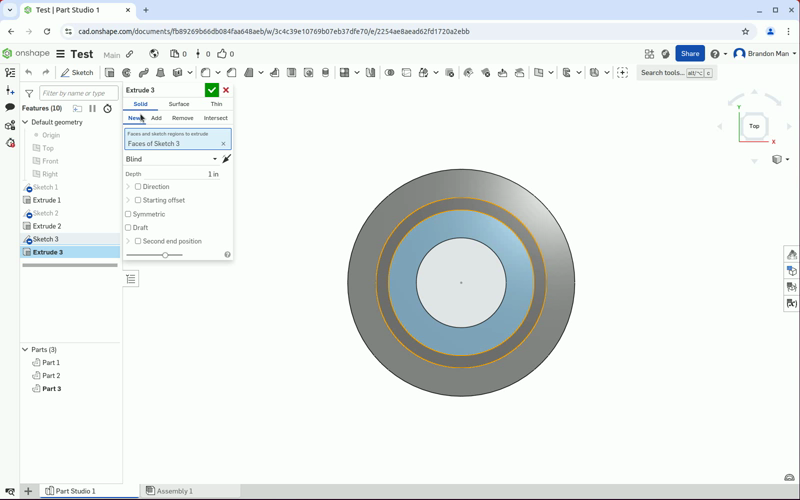
mouse_move(137, 120)
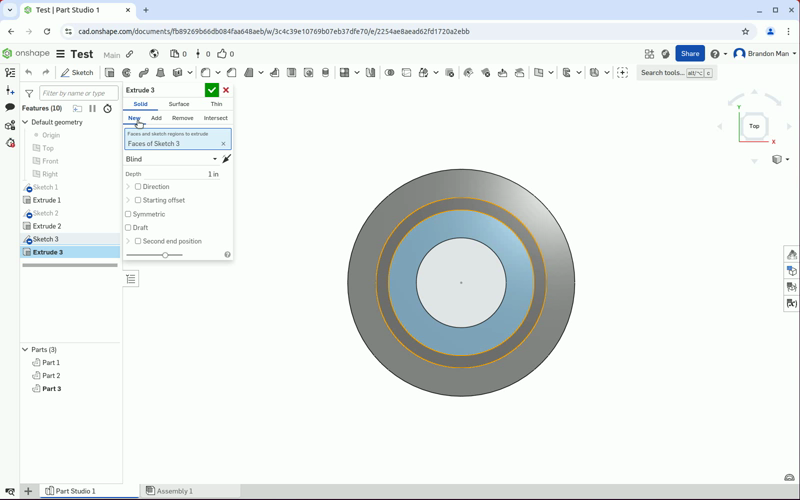
click(137, 120)
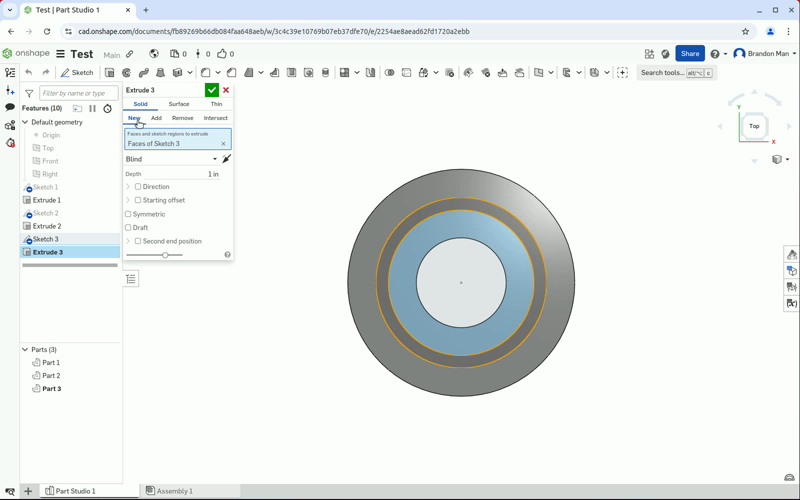
key(tab, 4)
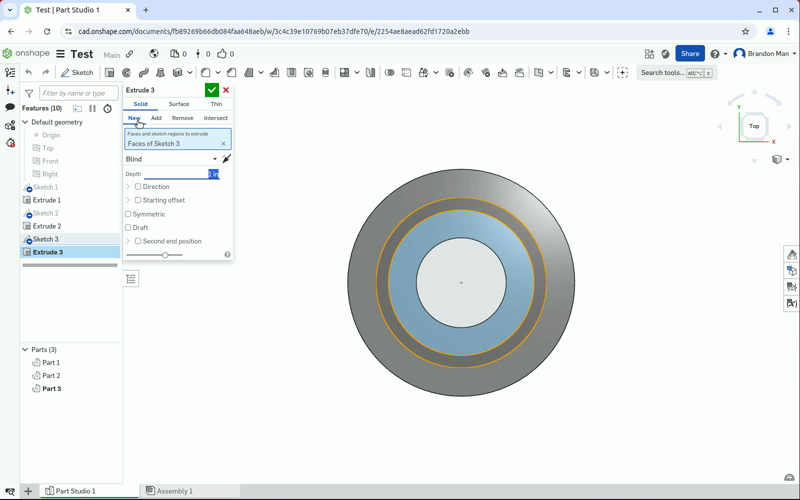
text(11.313)
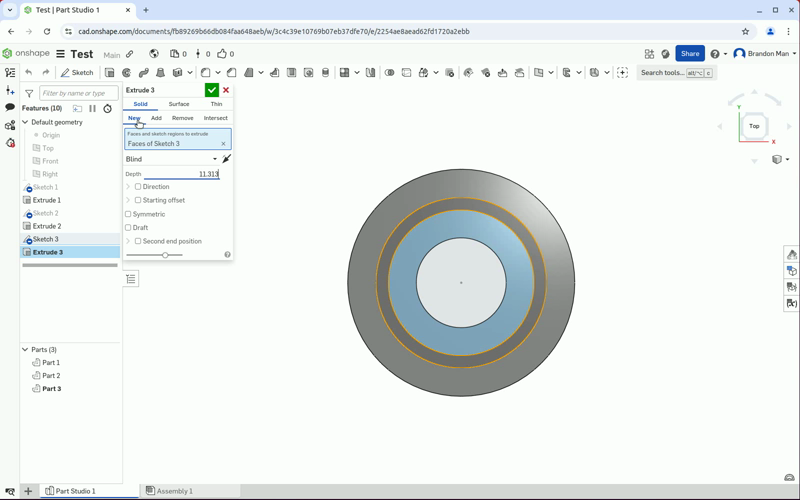
key(enter)
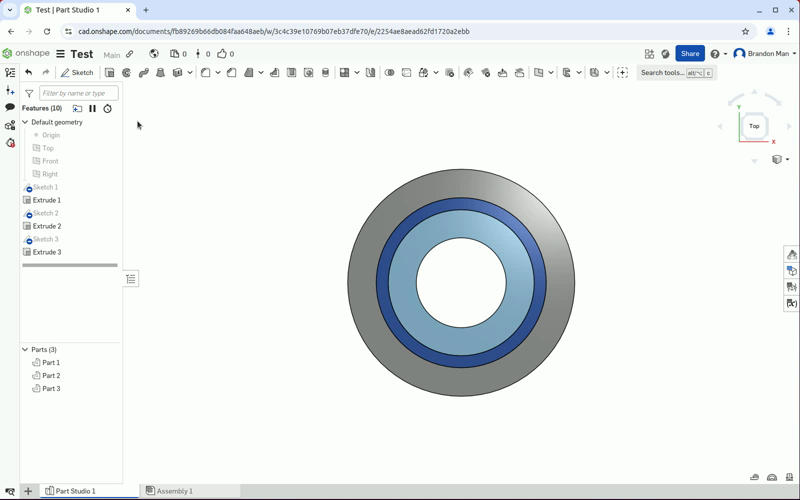
key(shift+h)
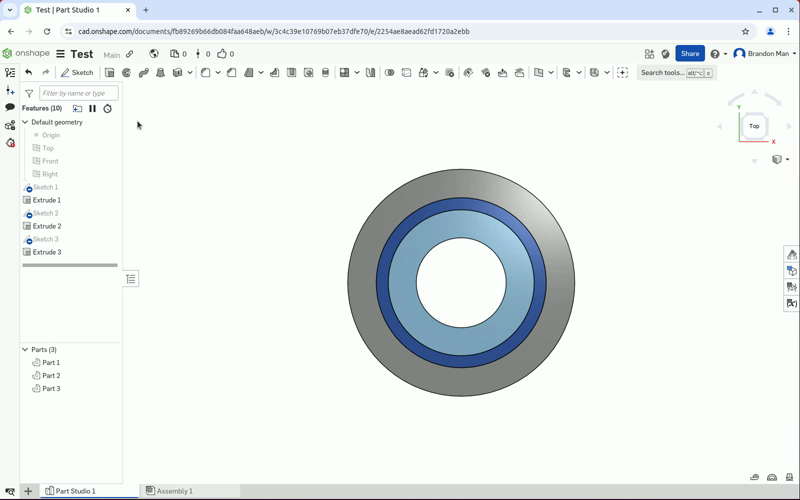
key(shift+h)
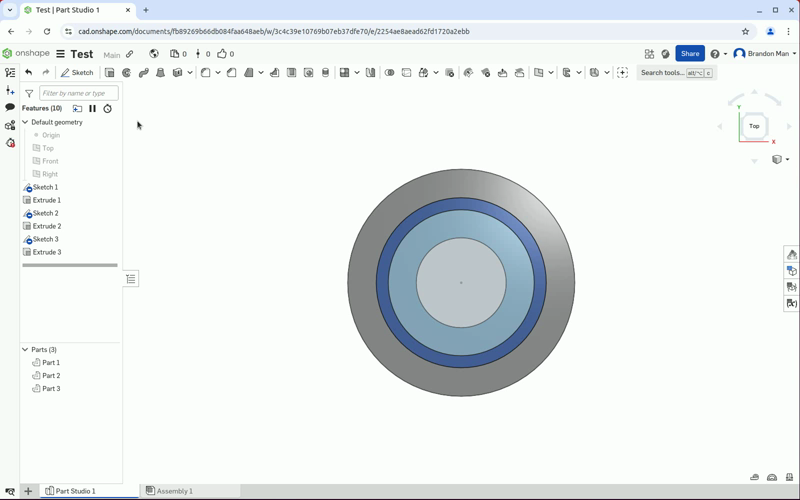
key(shift+7)
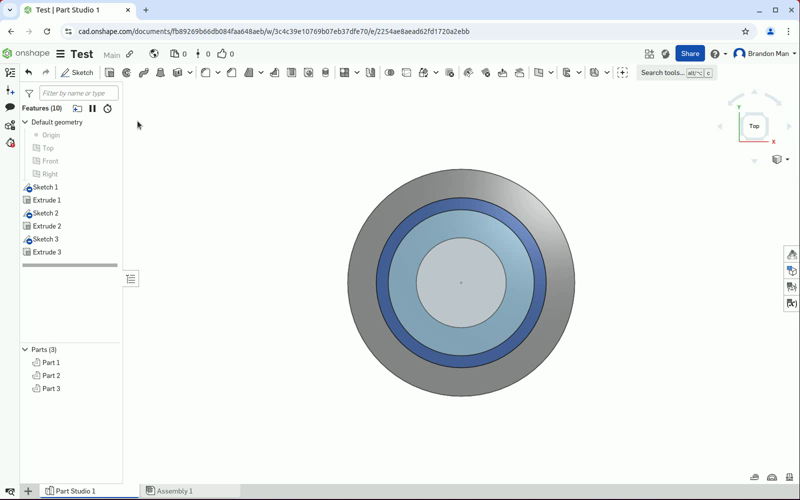
key(up, 3)
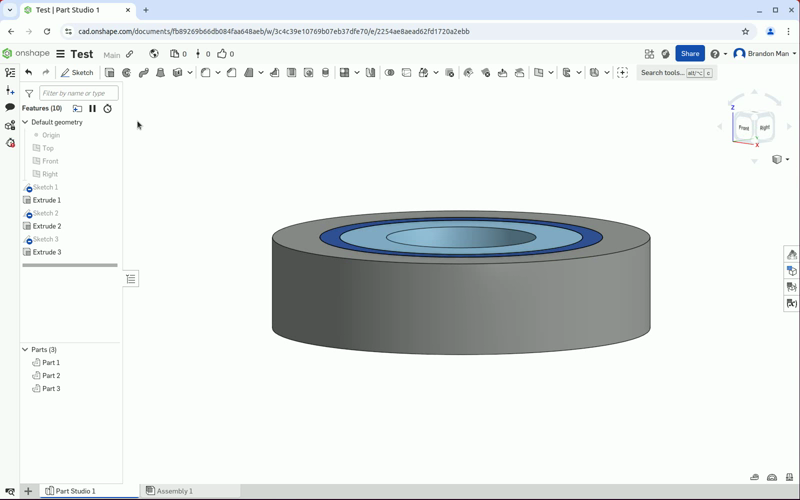
key(left, 3)
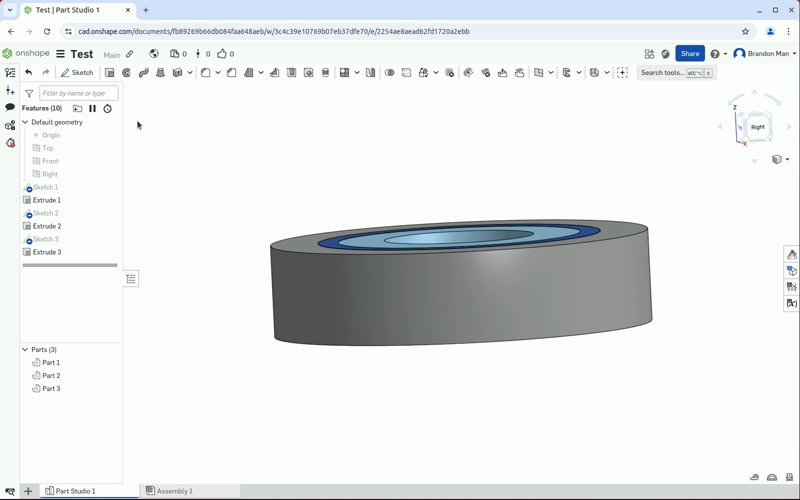
key(right, 3)
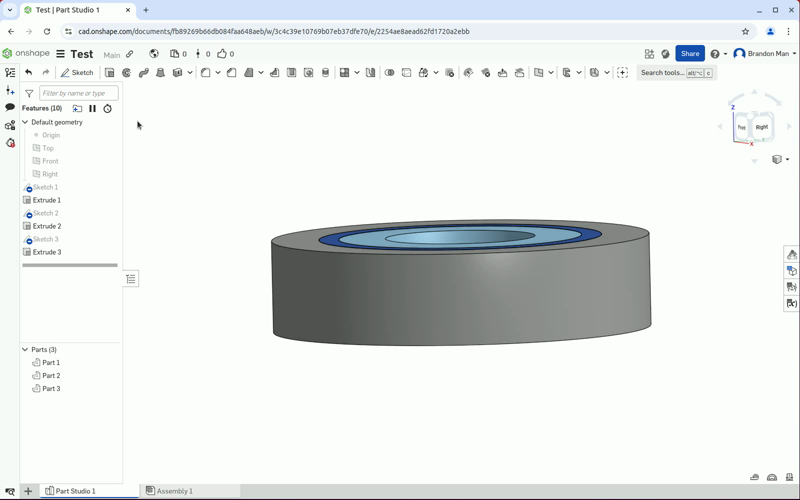
key(down, 3)
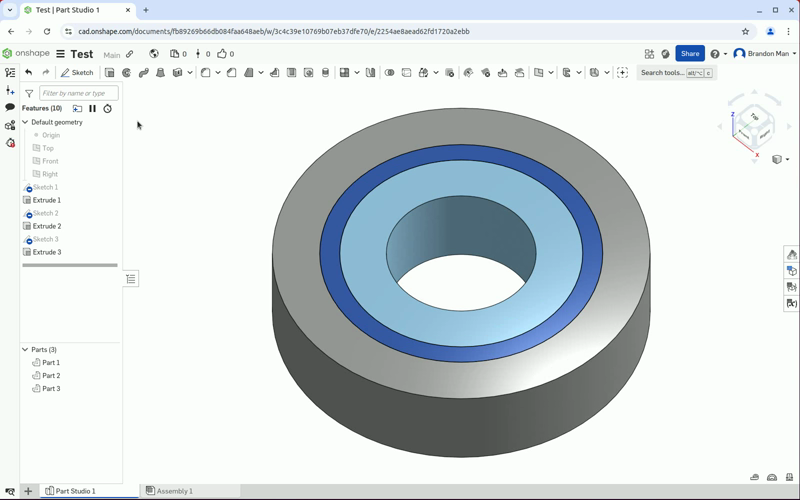
mouse_move(73, 189)
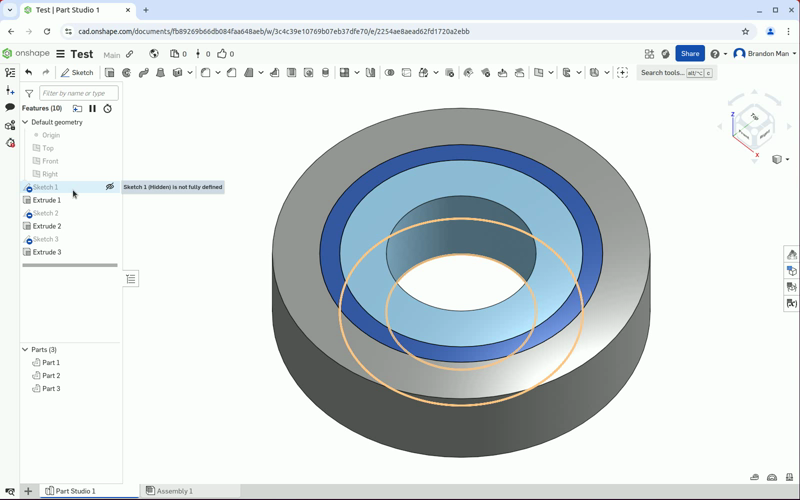
click(73, 189)